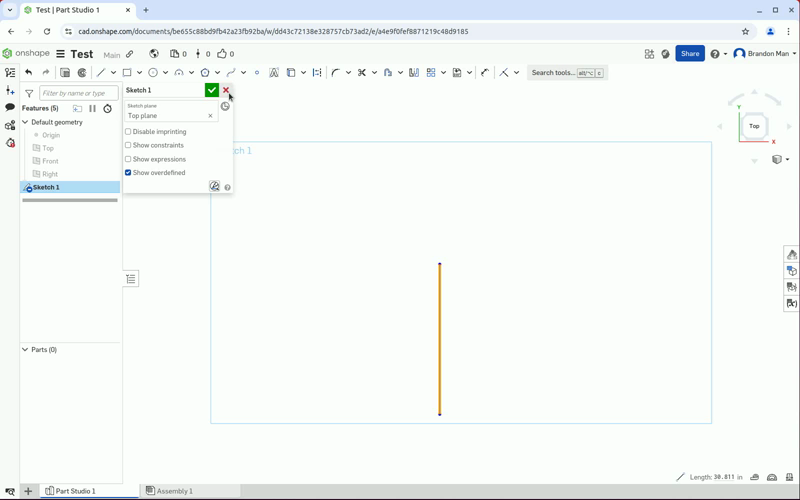
key(shift+h)
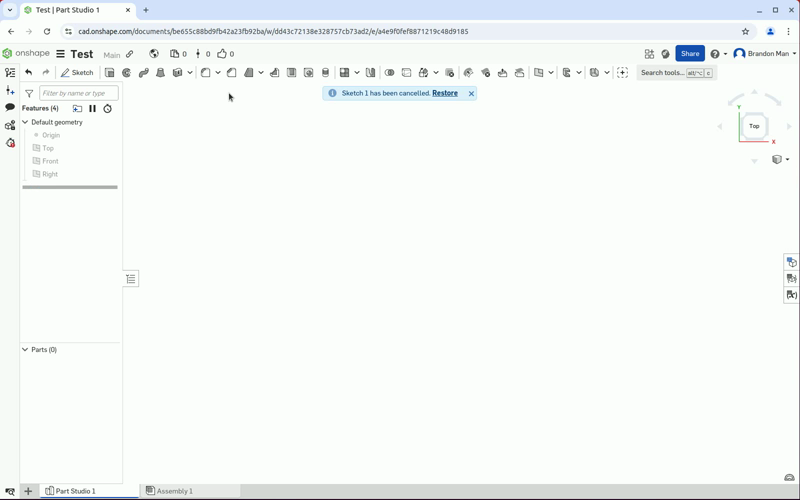
mouse_move(73, 352)
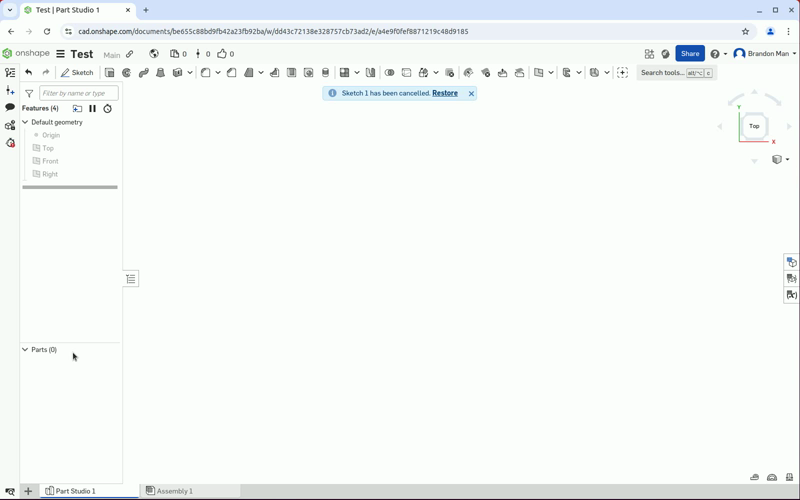
key(y)
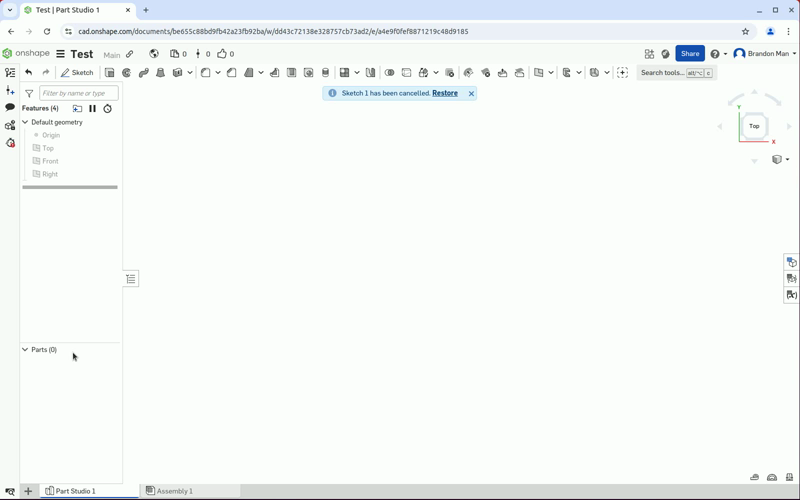
key(shift+p)
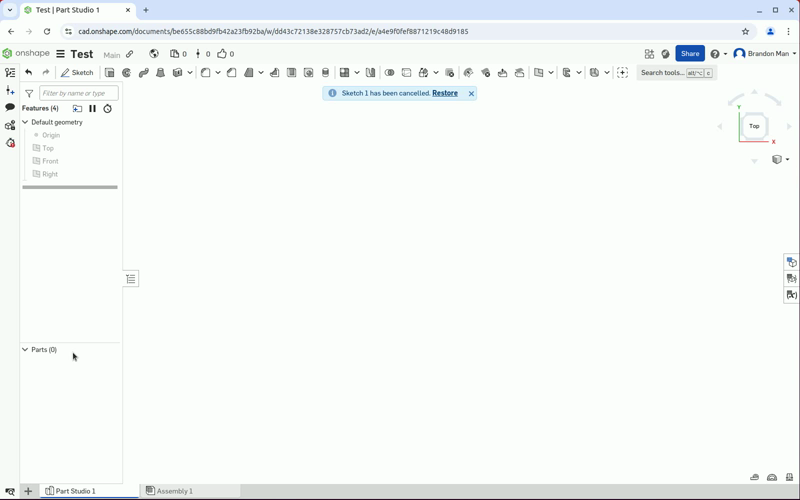
key(space)
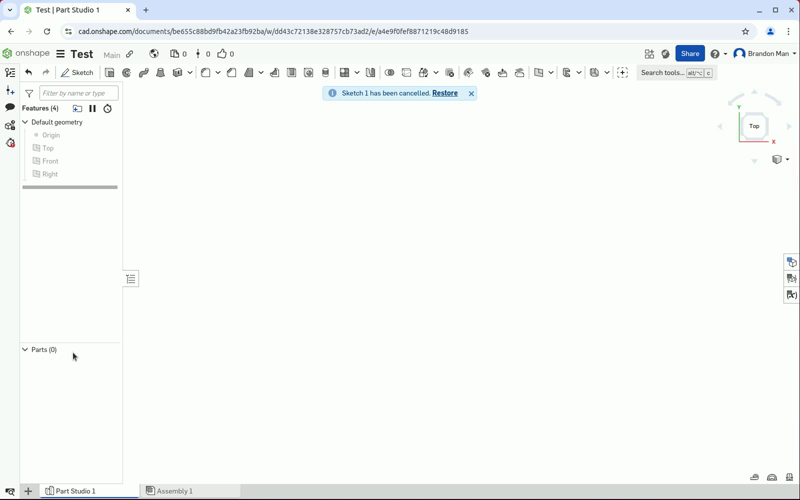
key_down(shift)
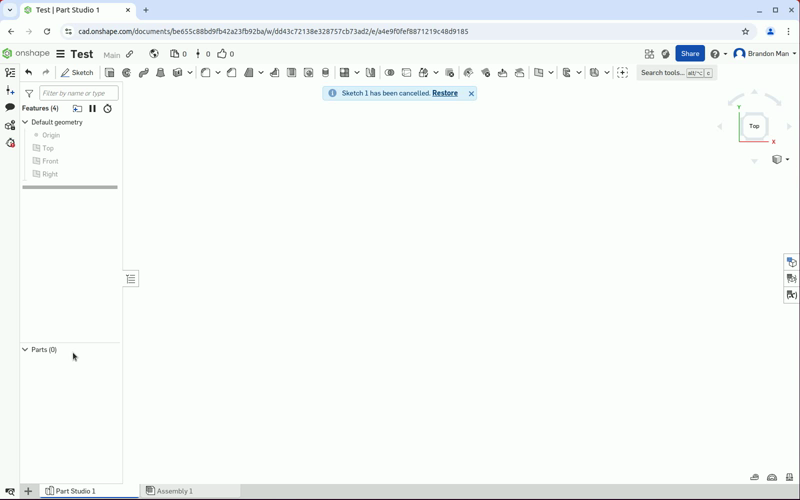
key(up)
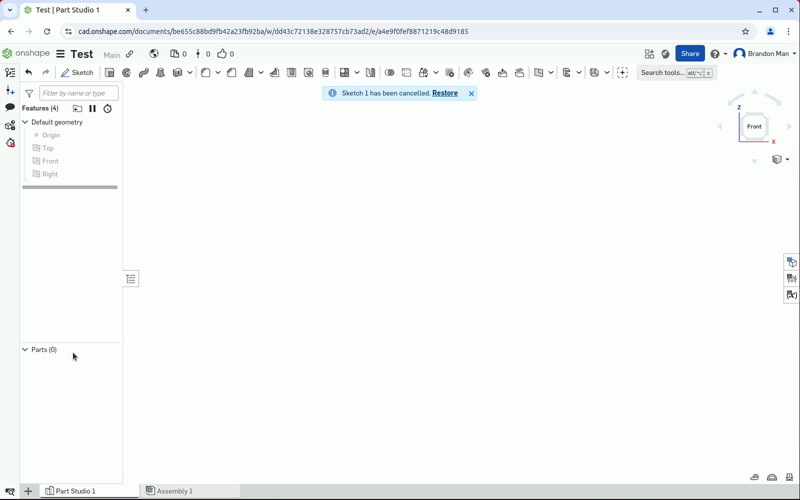
key_up(shift)
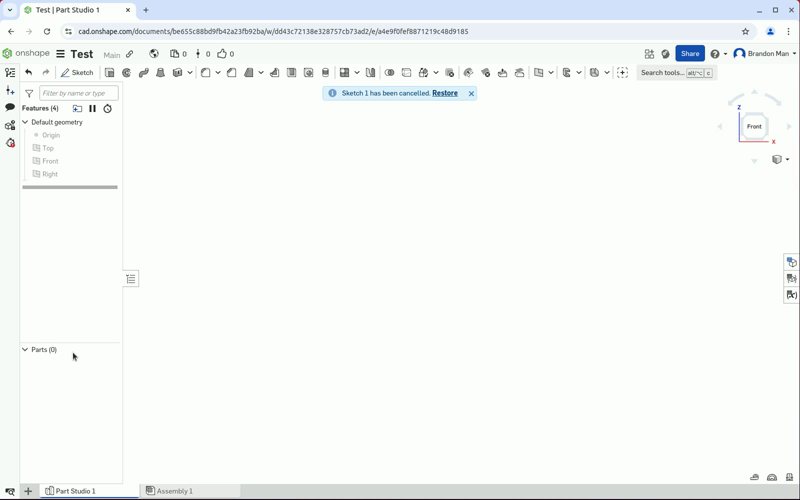
mouse_move(73, 352)
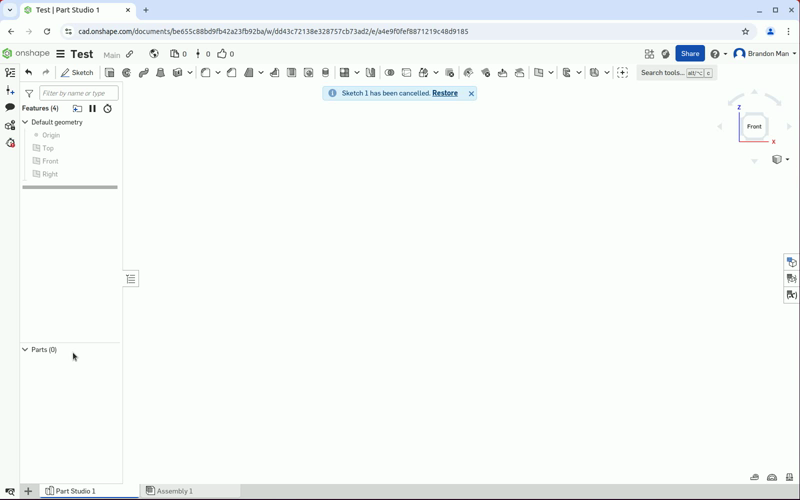
key(shift+y)
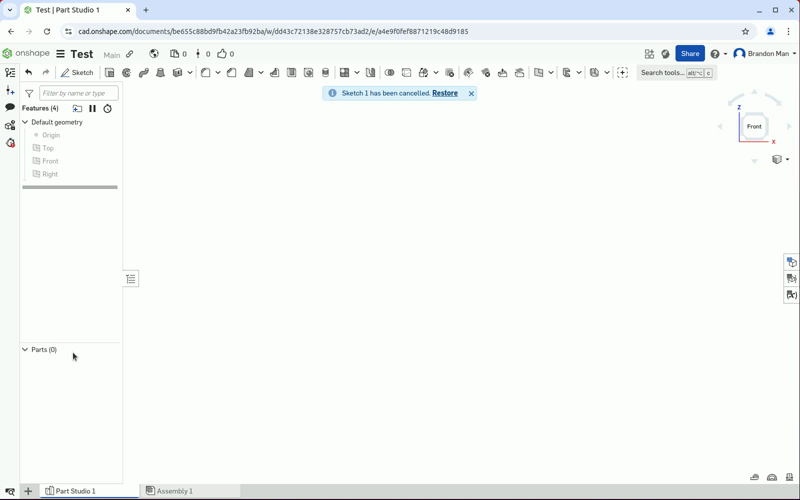
key(shift+s)
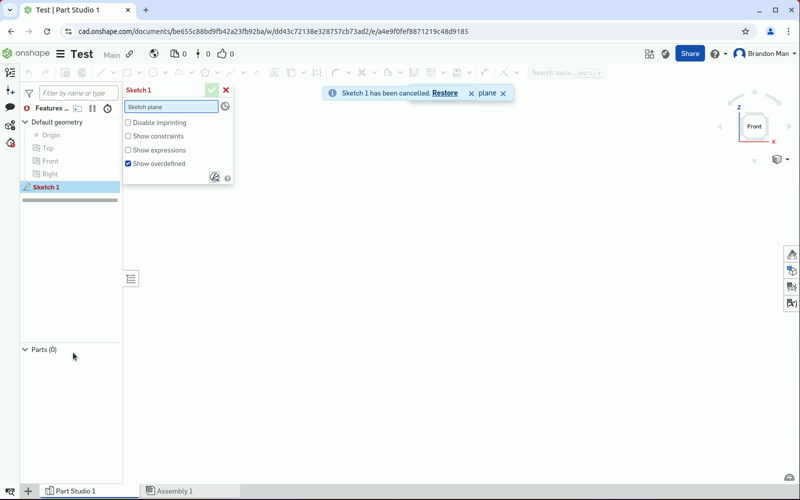
mouse_move(73, 163)
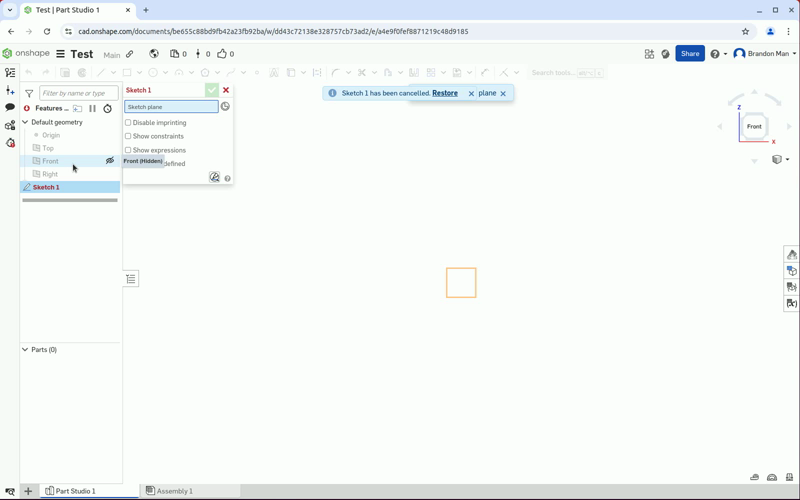
click(73, 163)
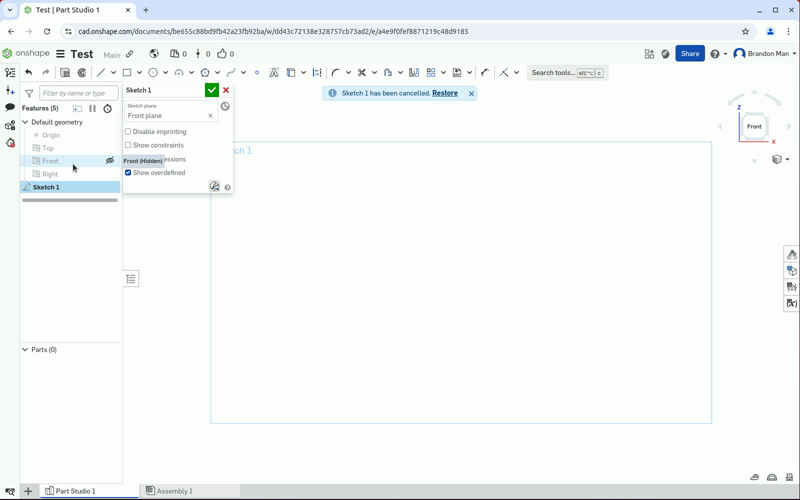
mouse_move(73, 352)
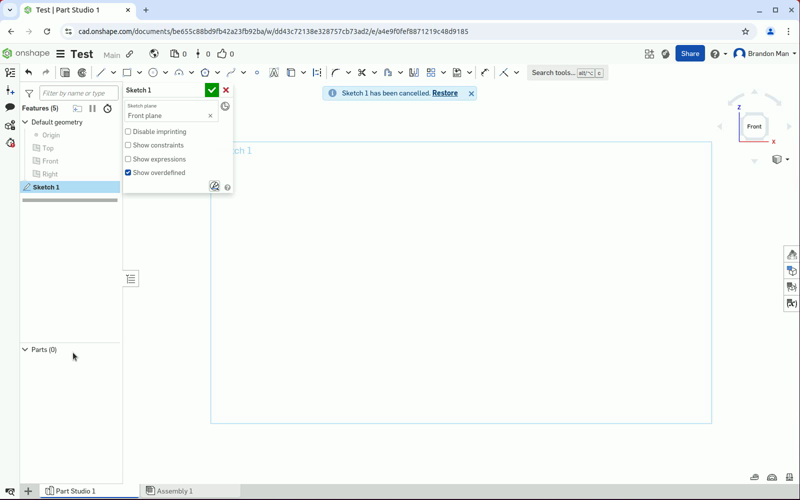
key(y)
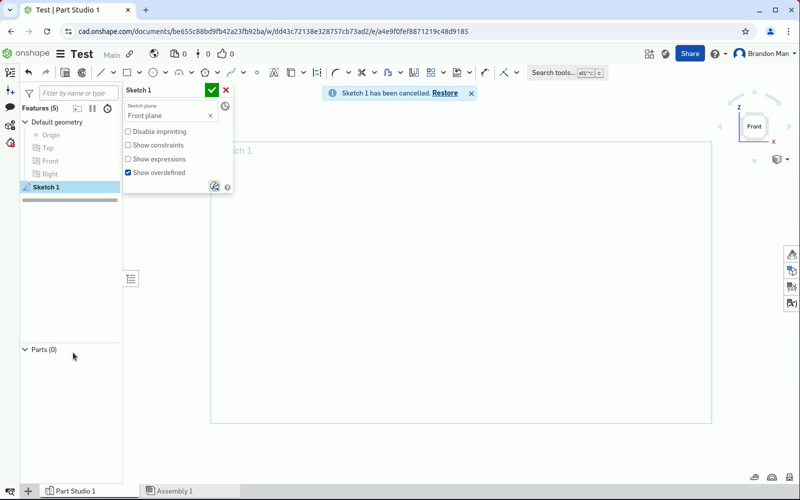
key(l)
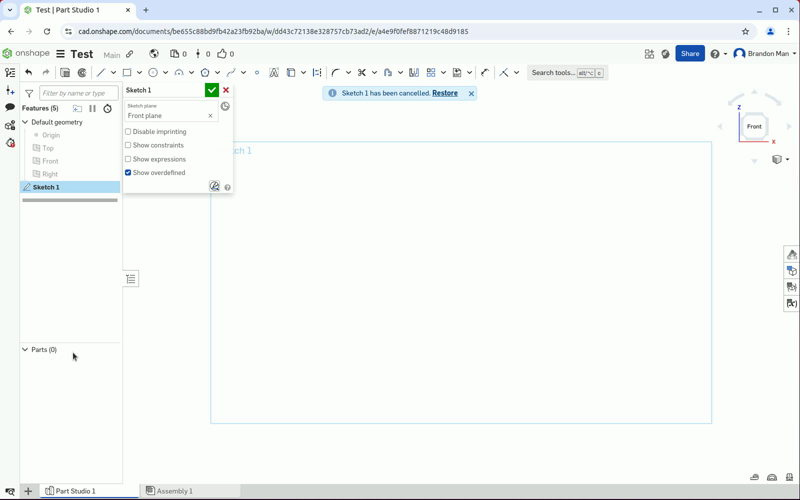
key_down(shift)
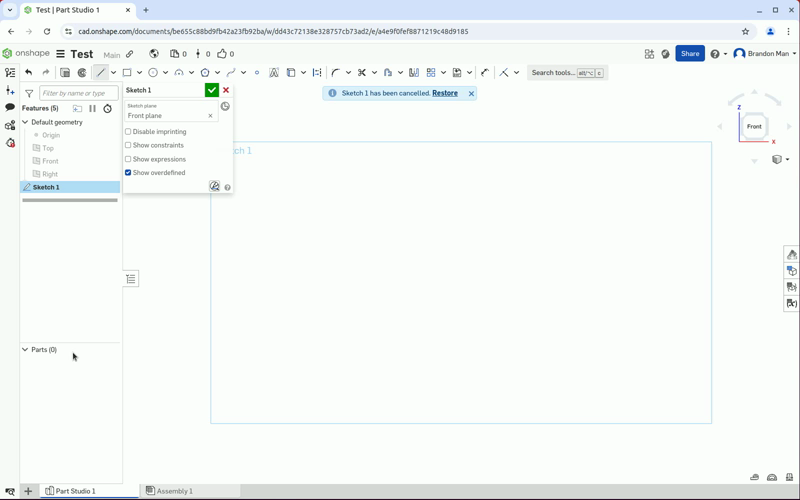
mouse_move(348, 291)
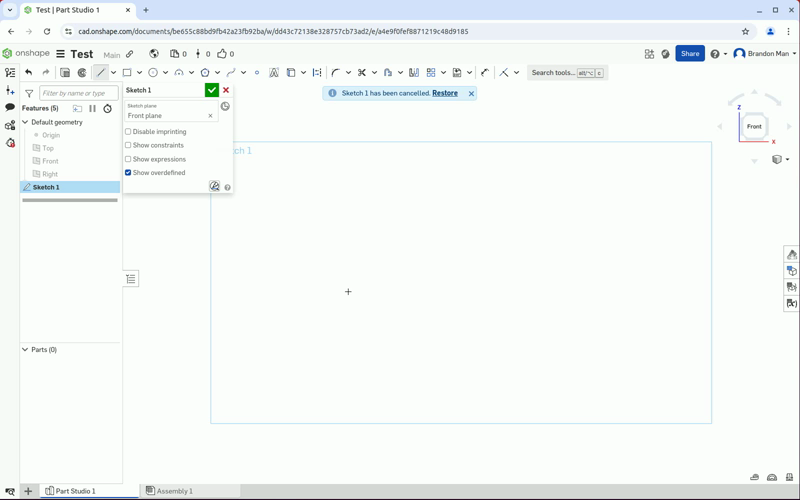
click(348, 291)
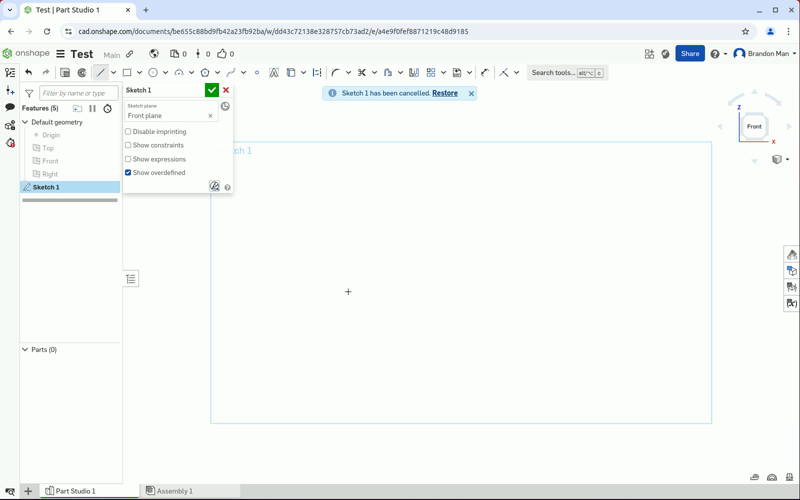
key_up(shift)
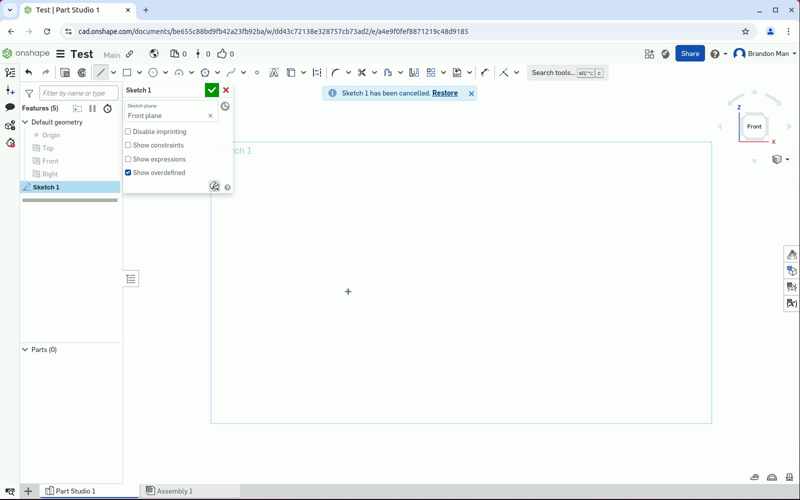
key_down(shift)
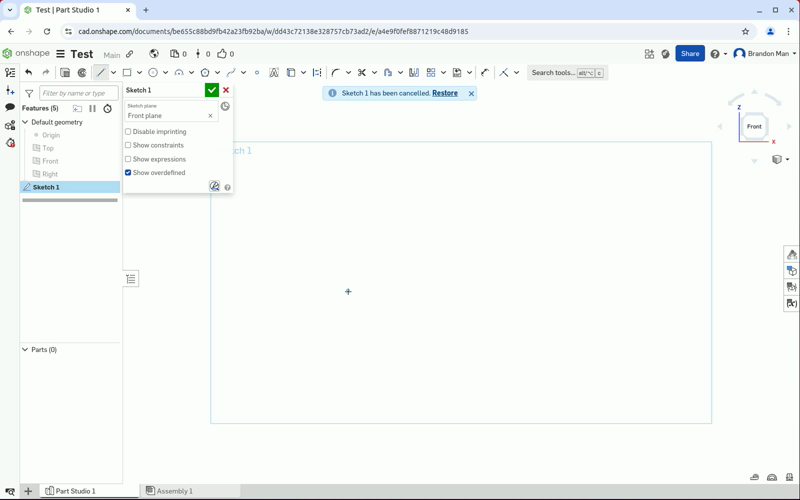
mouse_move(572, 291)
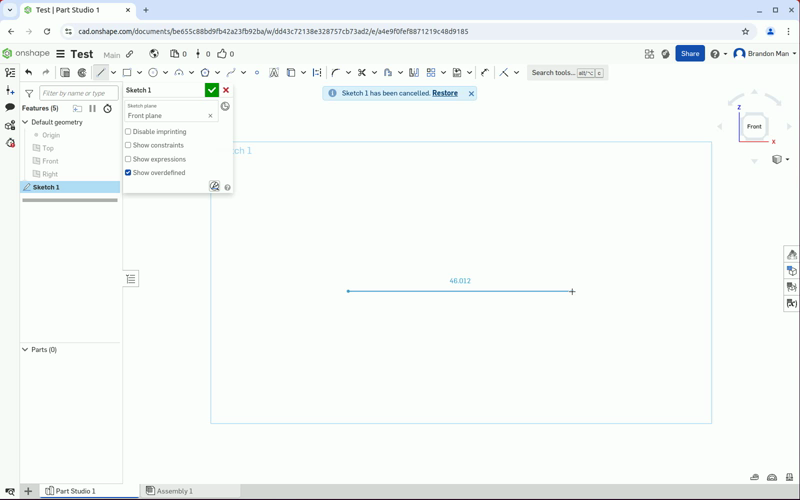
click(572, 291)
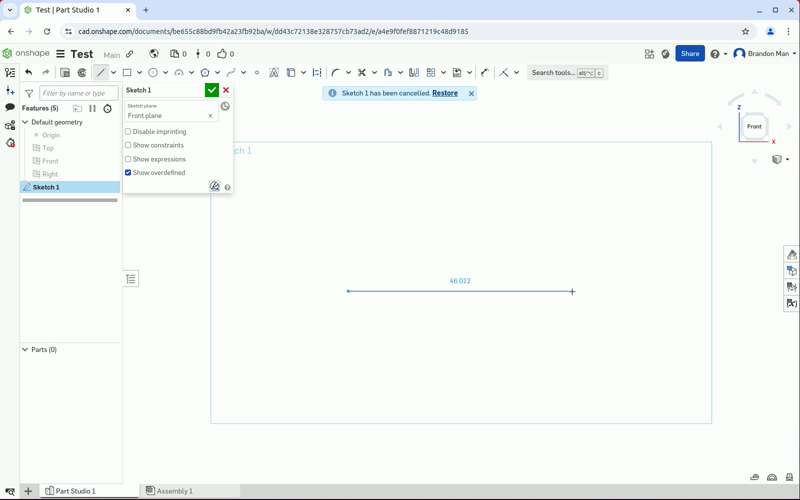
key_up(shift)
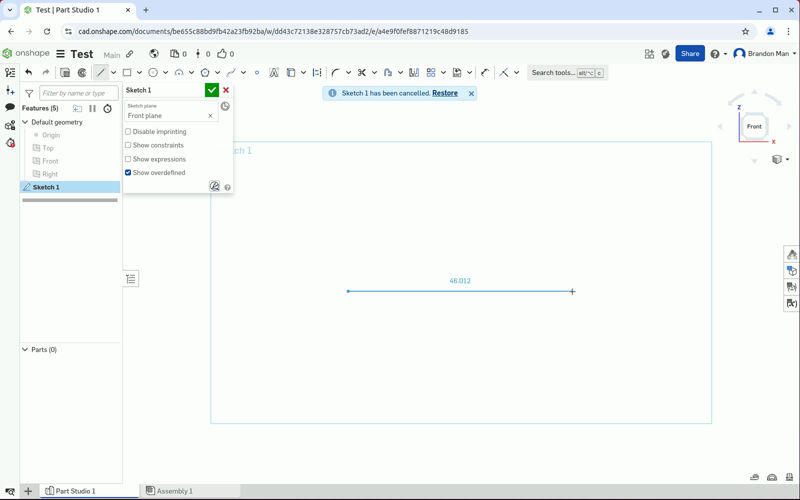
key_down(shift)
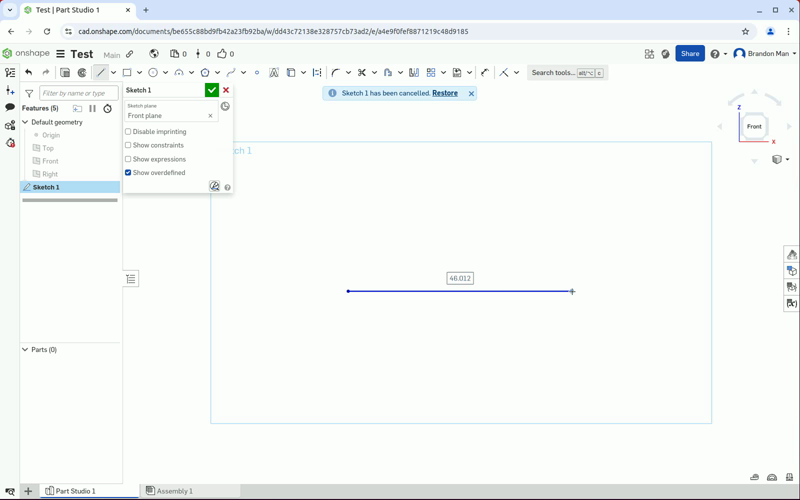
mouse_move(589, 291)
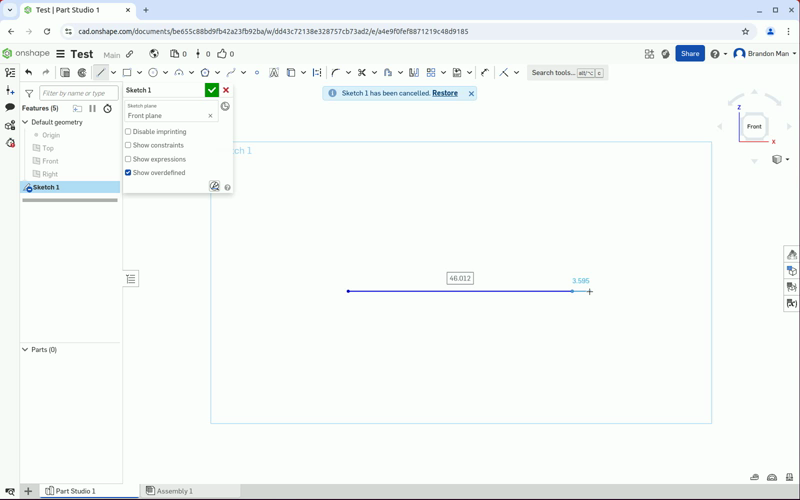
mouse_move(572, 274)
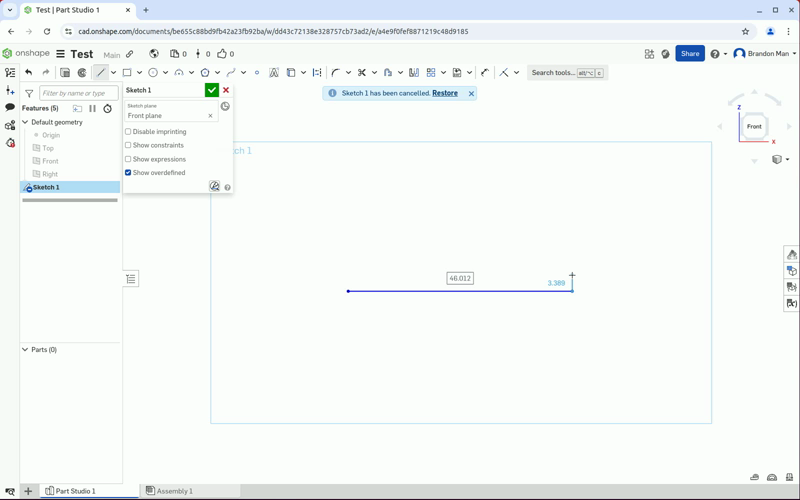
click(572, 274)
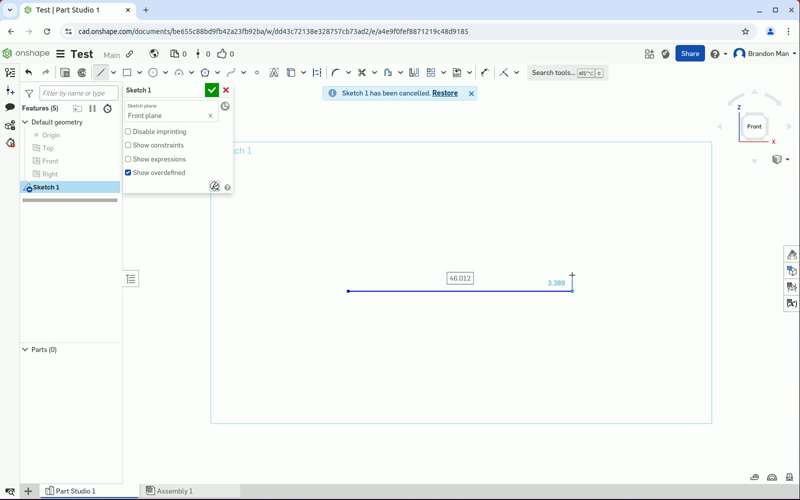
key_up(shift)
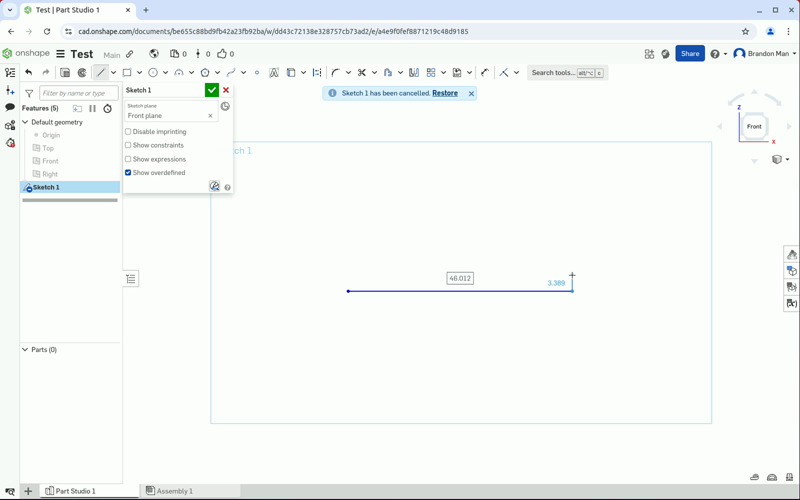
key_down(shift)
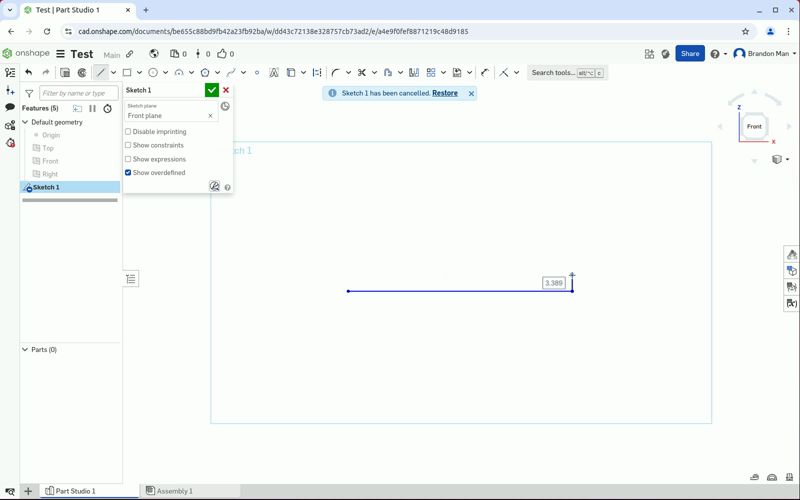
mouse_move(348, 274)
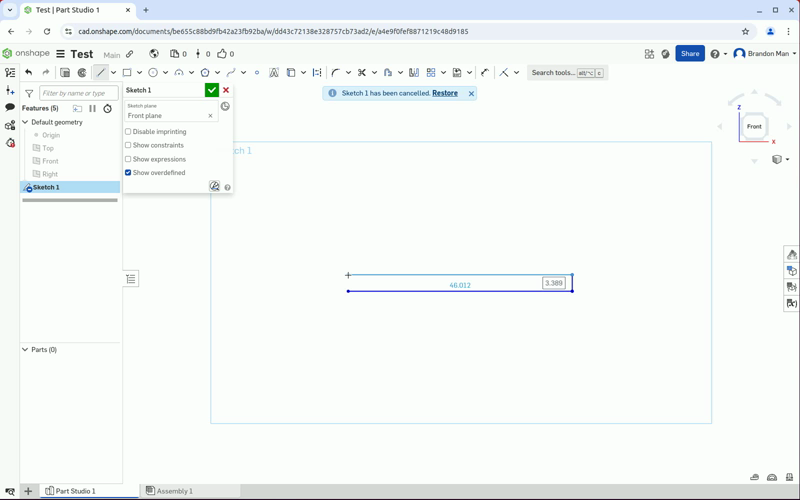
click(348, 274)
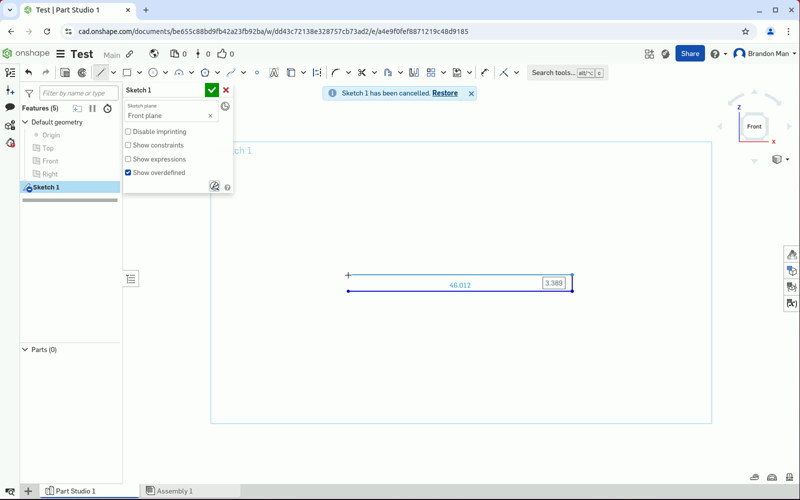
key_up(shift)
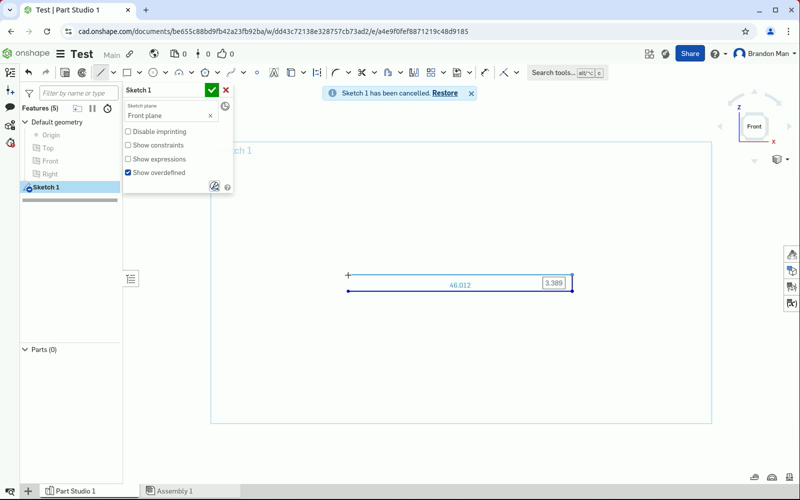
mouse_move(378, 274)
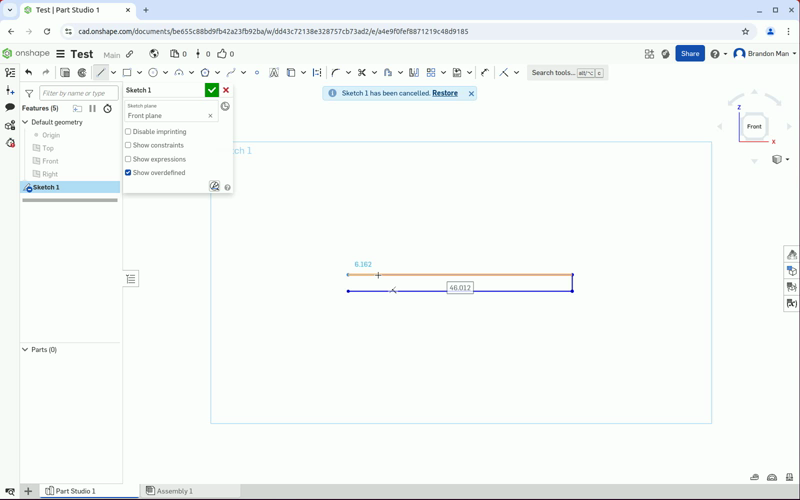
key_down(shift)
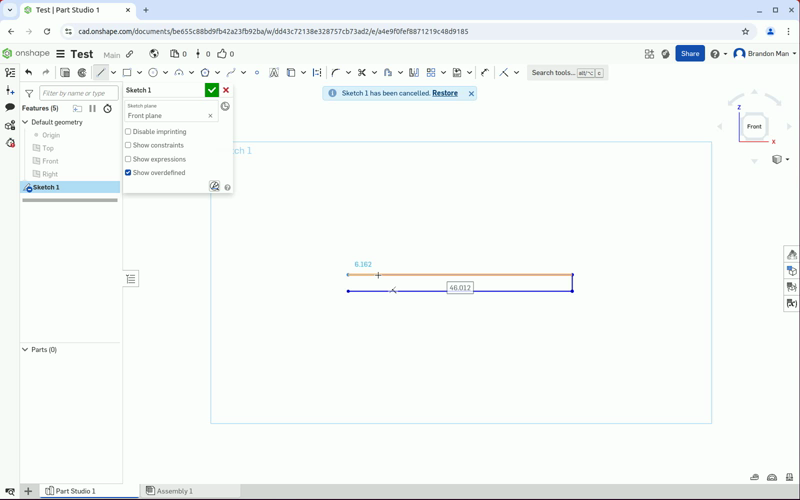
mouse_move(348, 291)
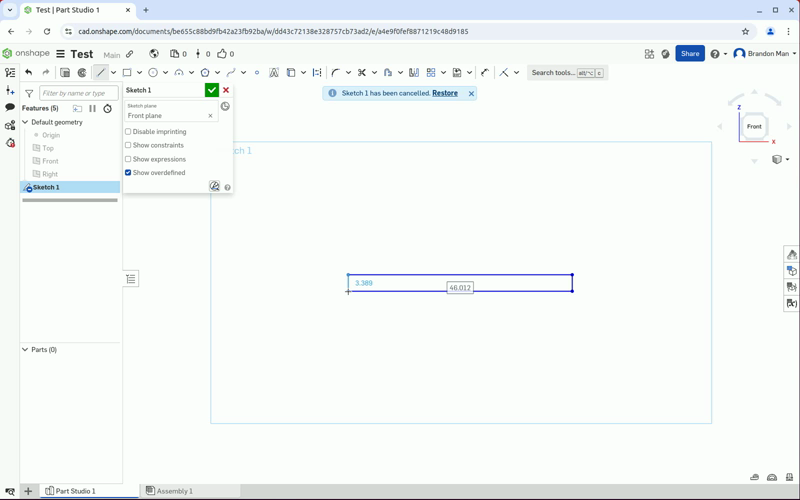
key_up(shift)
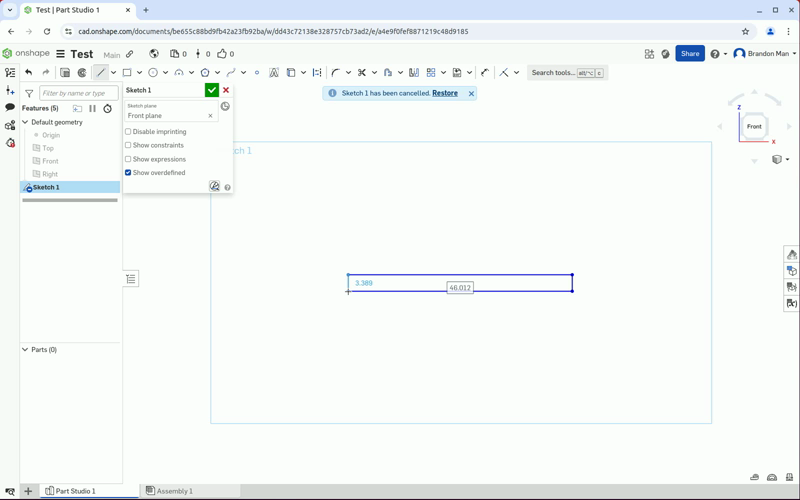
click(348, 291)
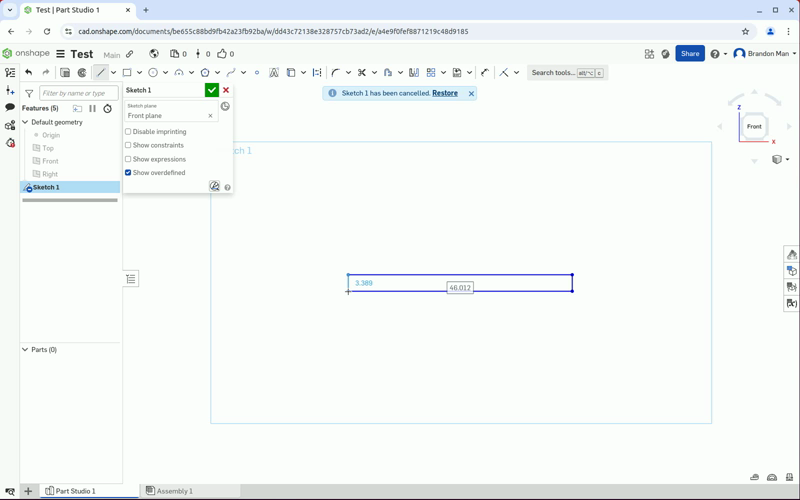
key(esc)
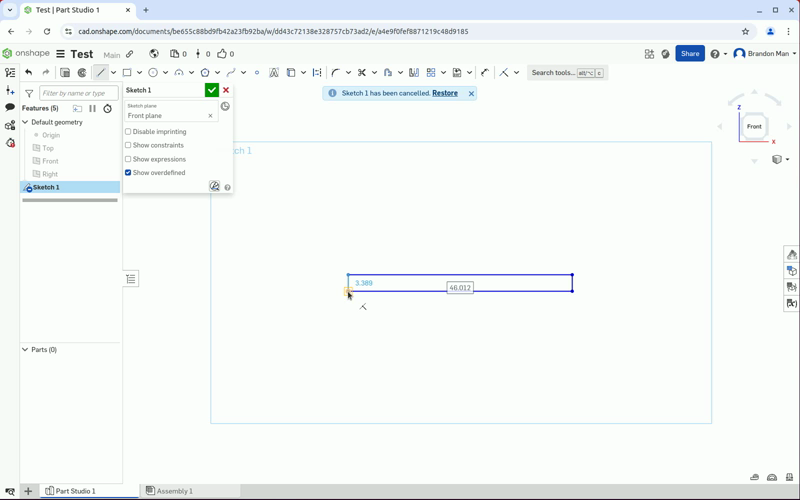
key(c)
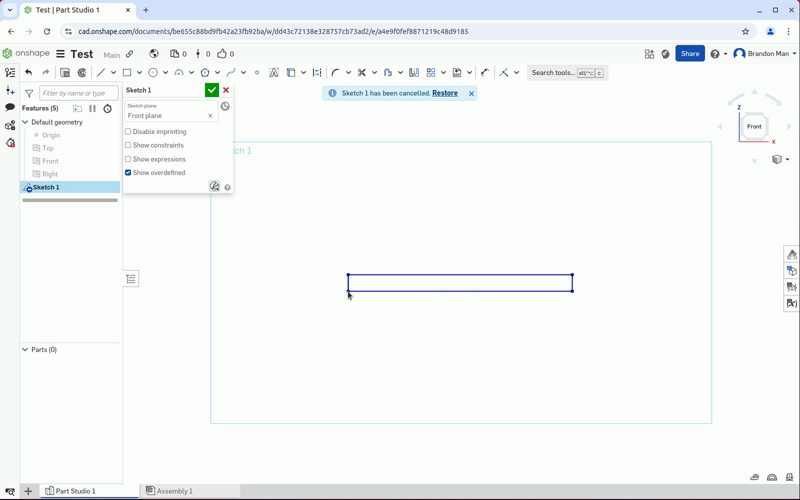
key_down(shift)
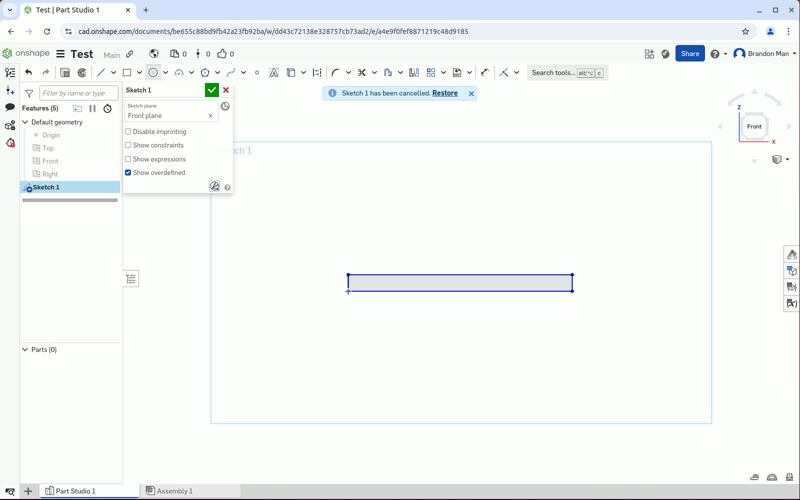
mouse_move(357, 281)
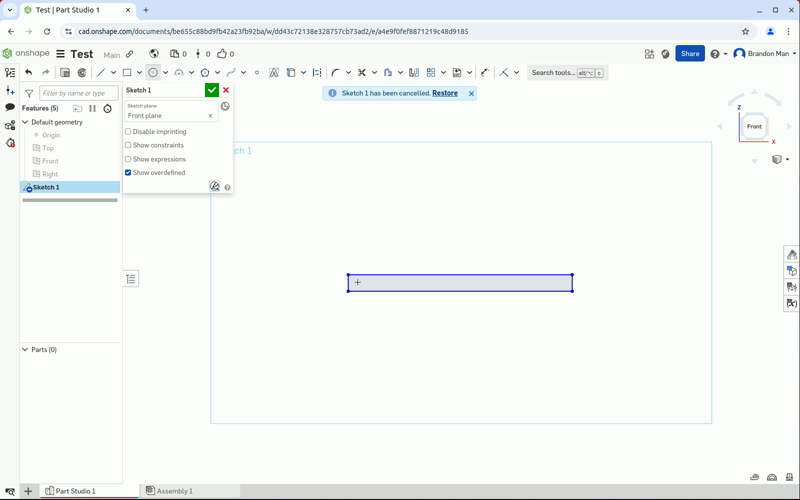
click(357, 281)
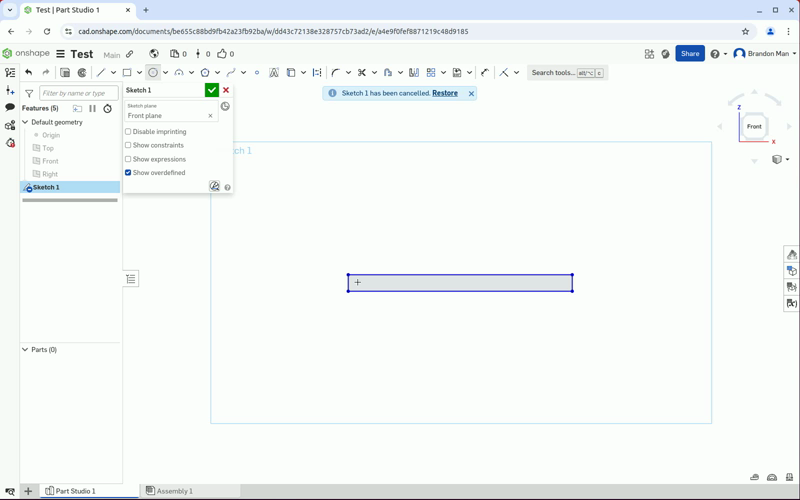
key_up(shift)
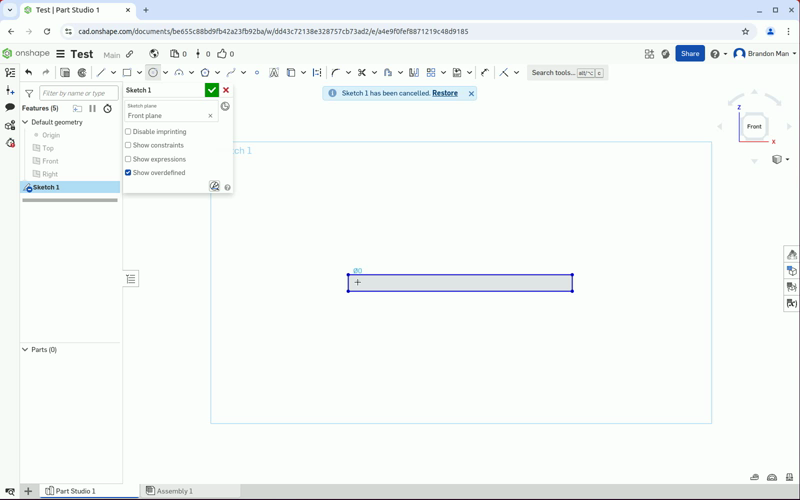
mouse_move(362, 281)
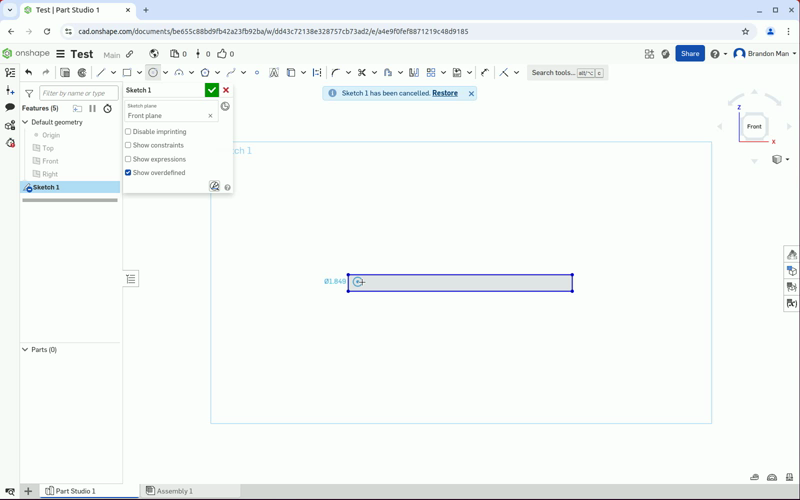
click(362, 281)
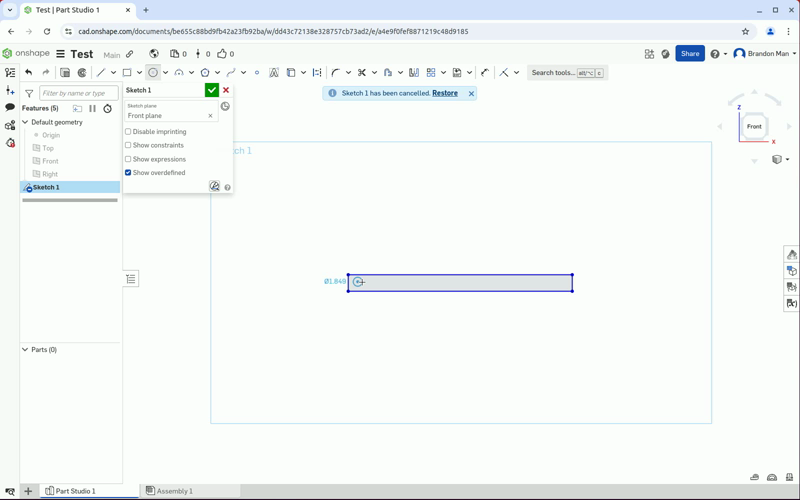
key(esc)
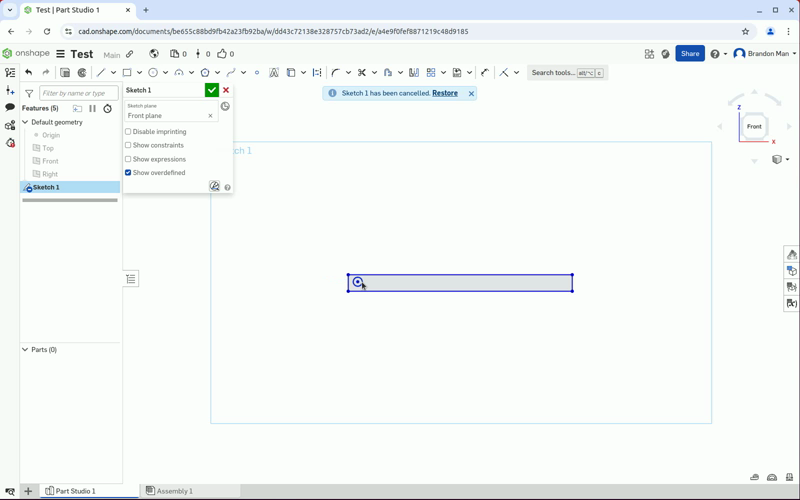
key(c)
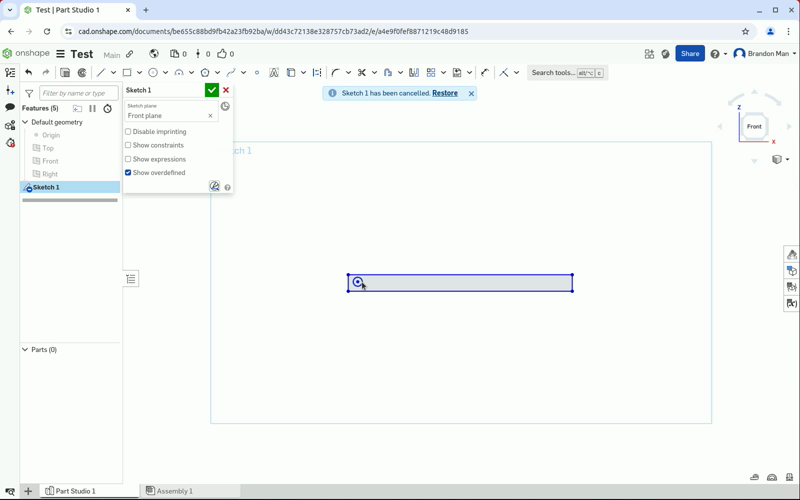
key_down(shift)
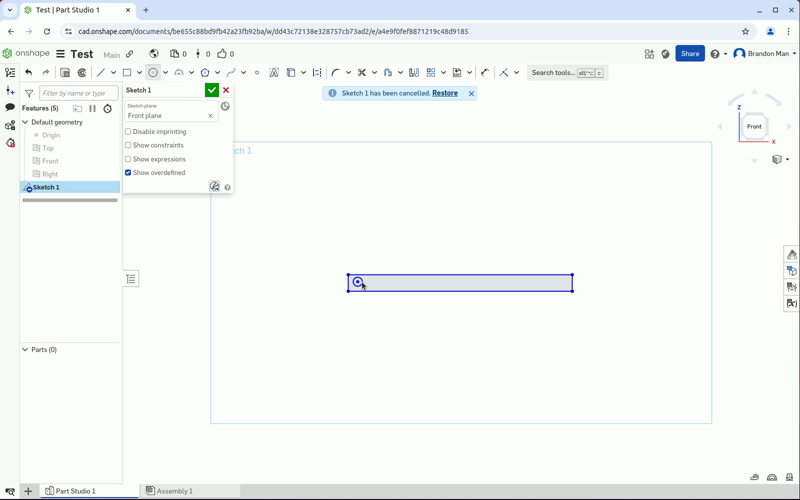
mouse_move(562, 281)
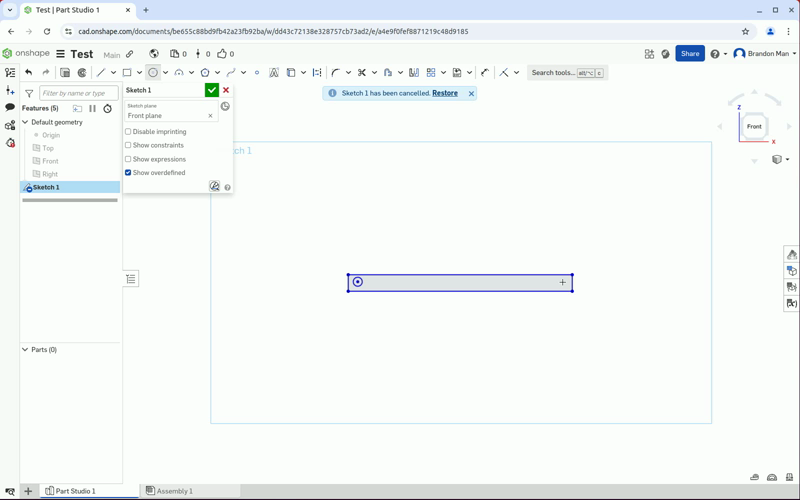
click(562, 281)
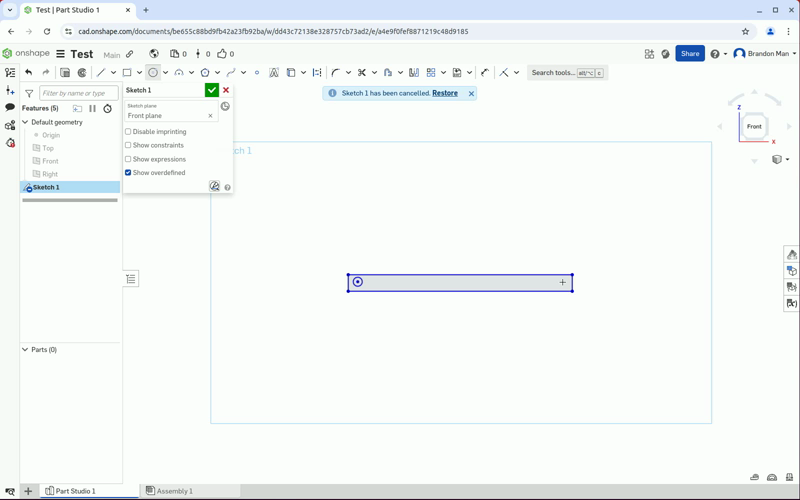
key_up(shift)
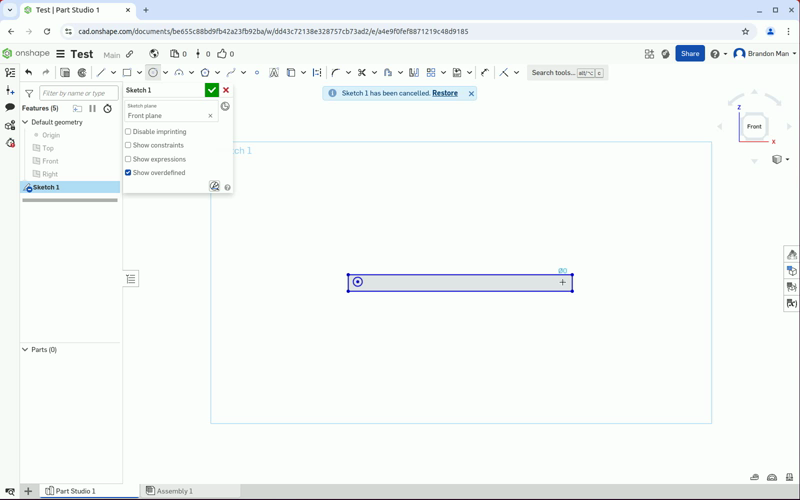
mouse_move(567, 281)
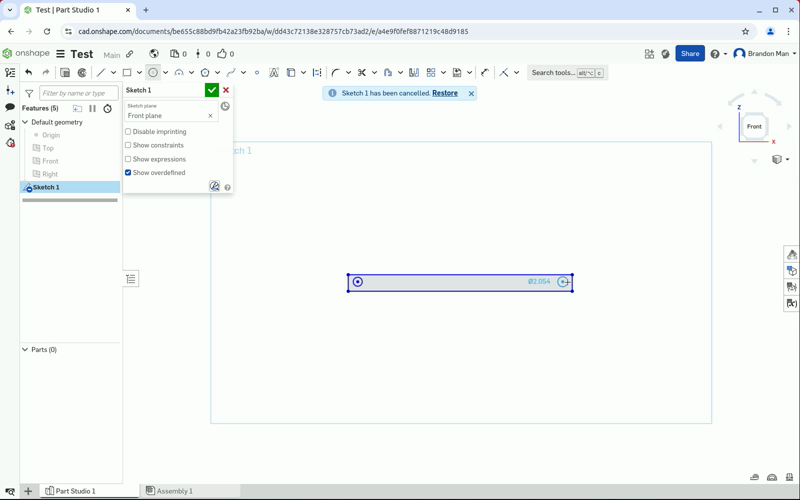
click(567, 281)
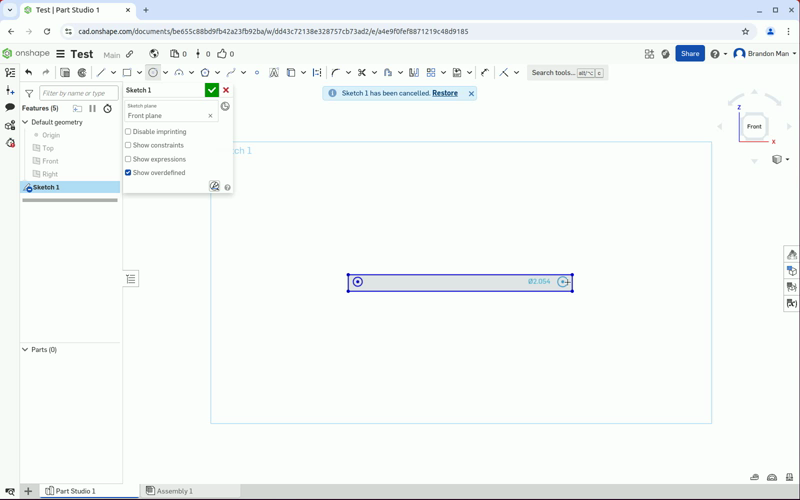
key(esc)
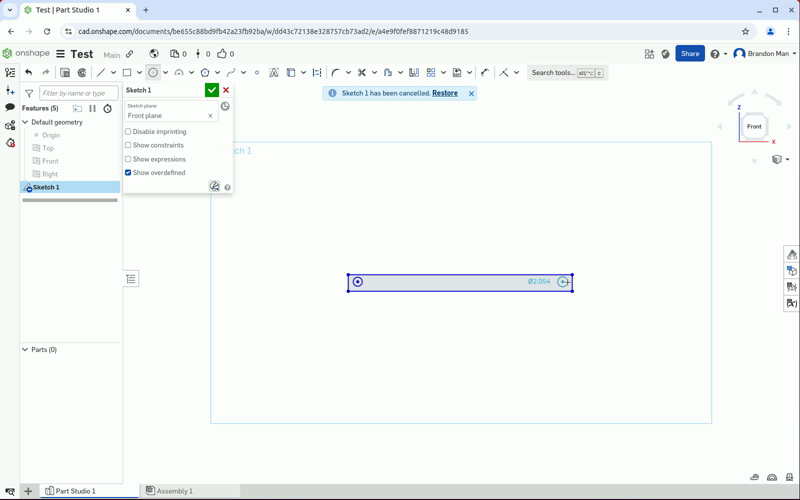
mouse_move(515, 284)
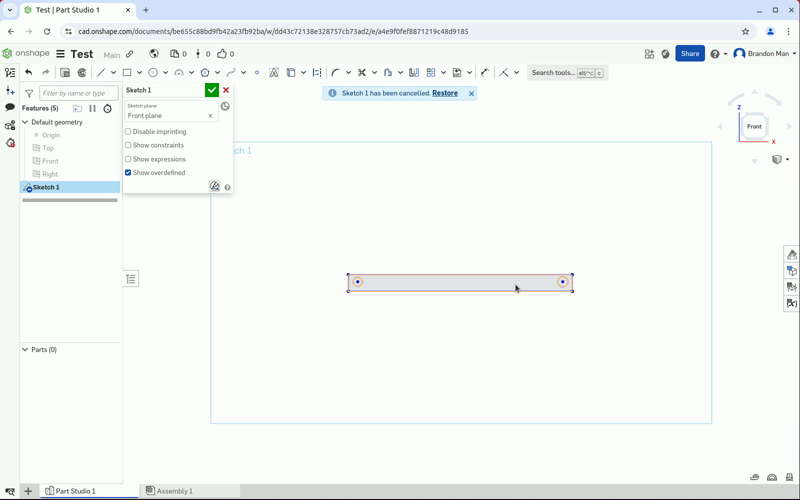
click(515, 284)
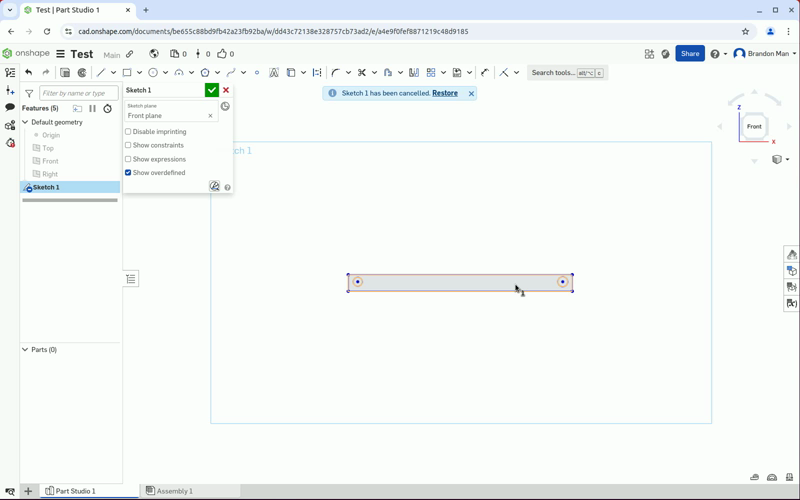
mouse_move(73, 352)
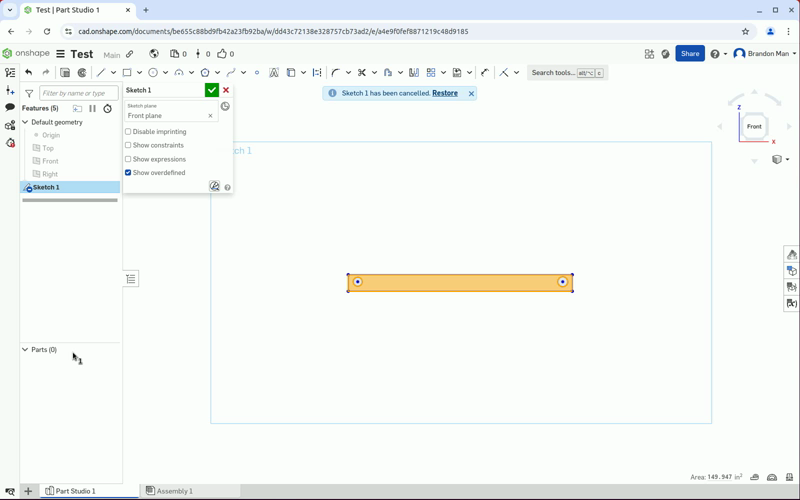
key(shift+y)
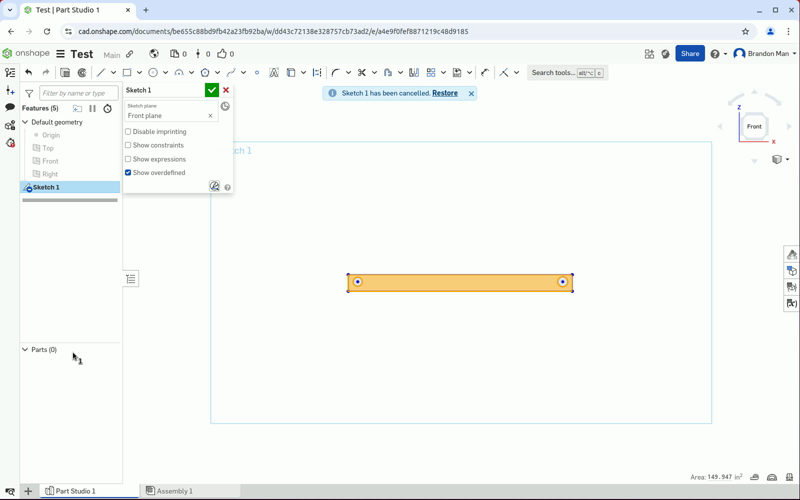
key(shift+e)
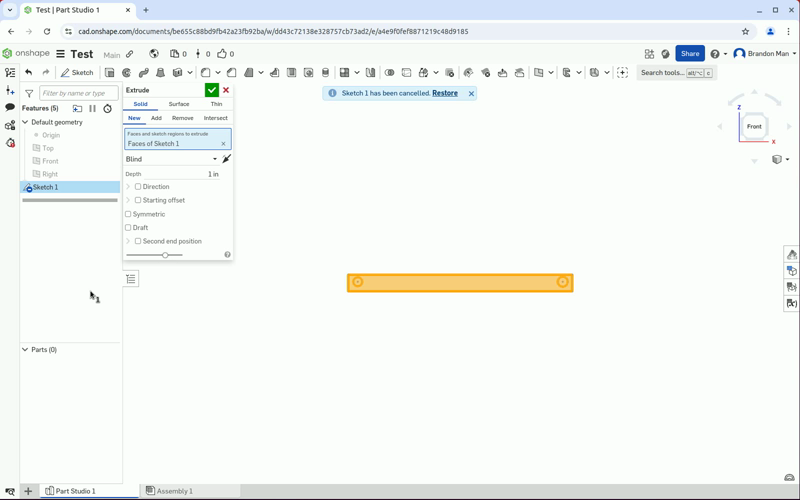
mouse_move(143, 106)
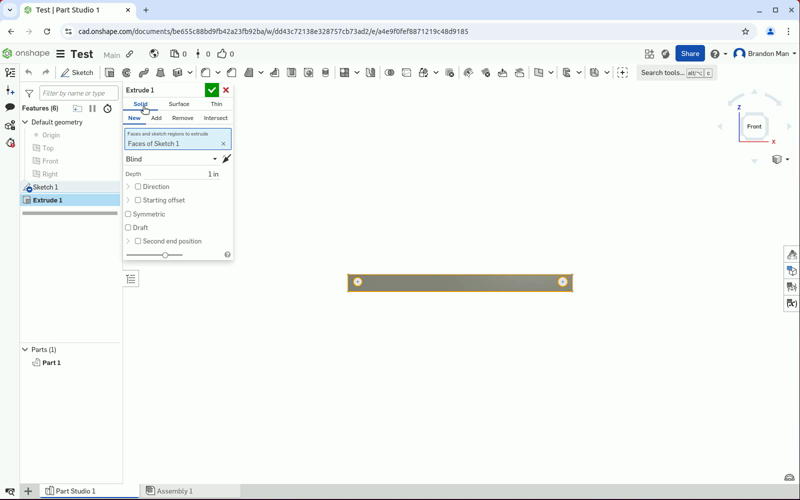
click(143, 106)
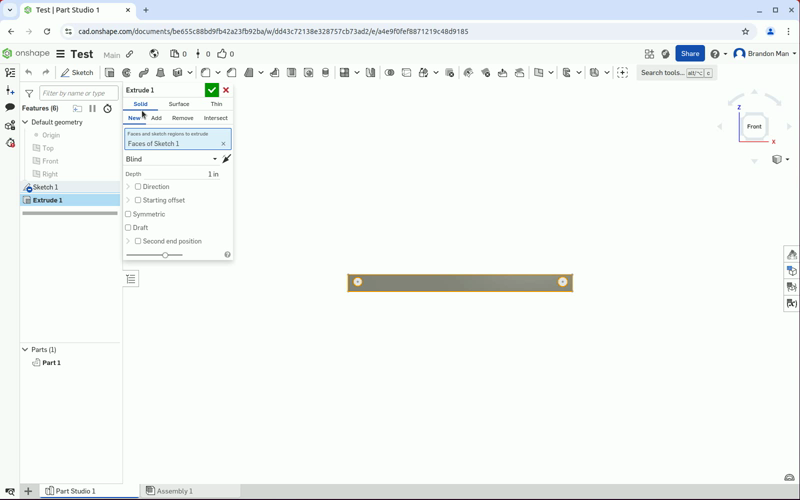
mouse_move(137, 120)
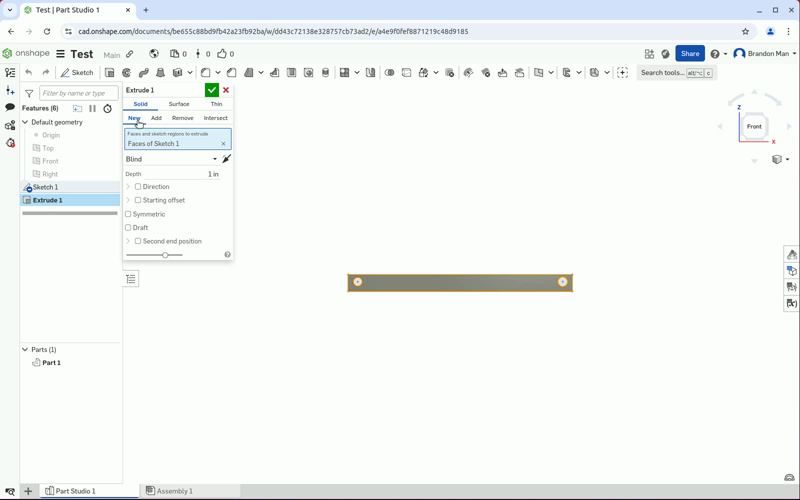
click(137, 120)
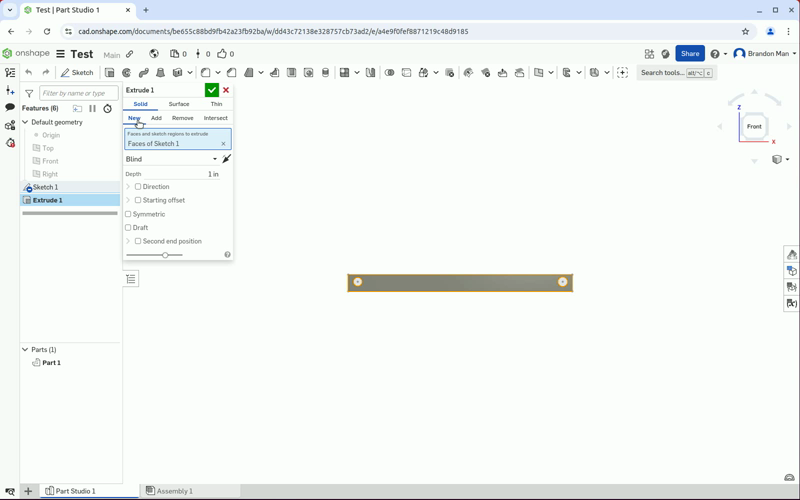
key(tab, 4)
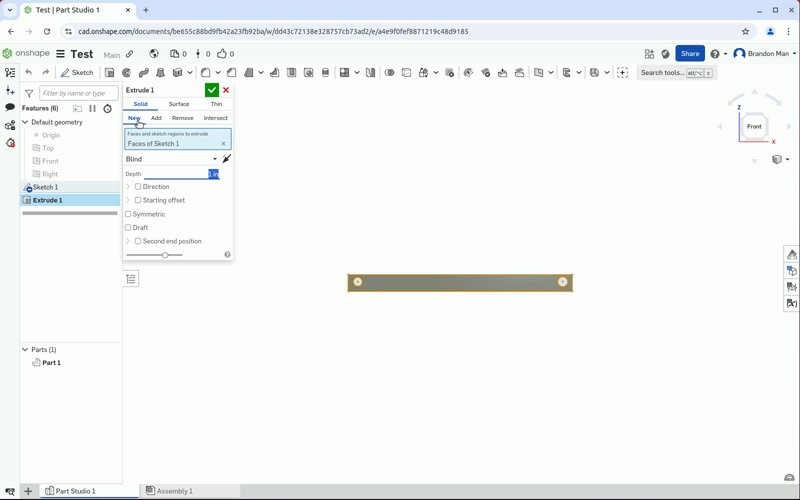
text(1.444)
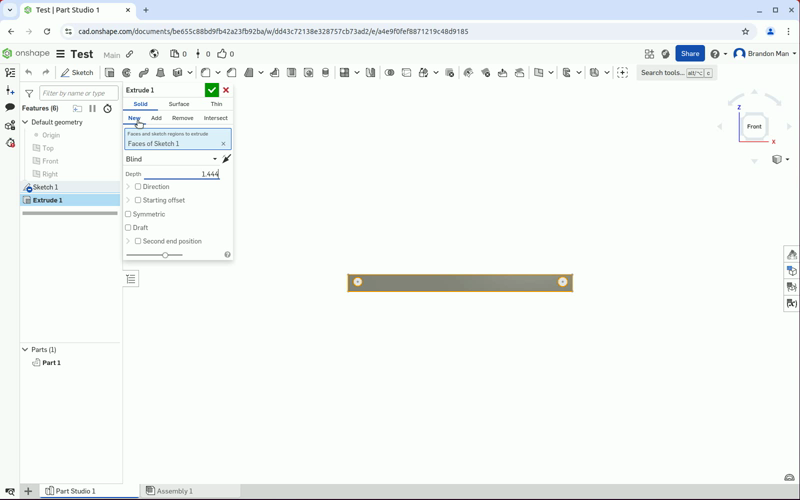
key(enter)
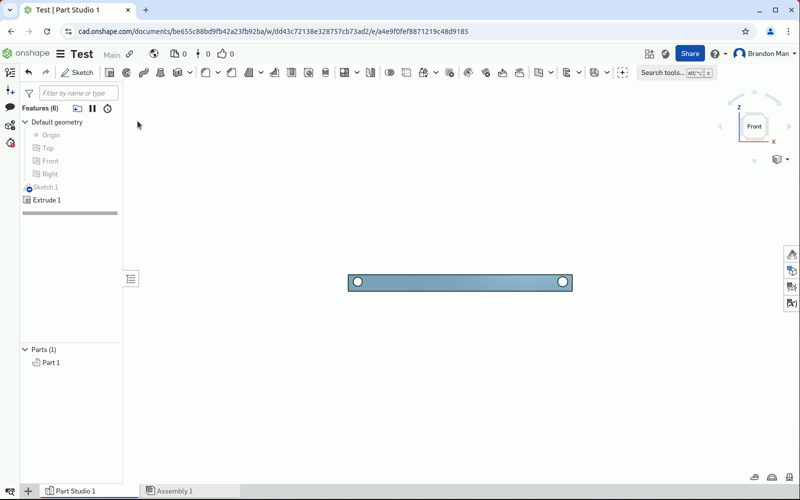
key(shift+h)
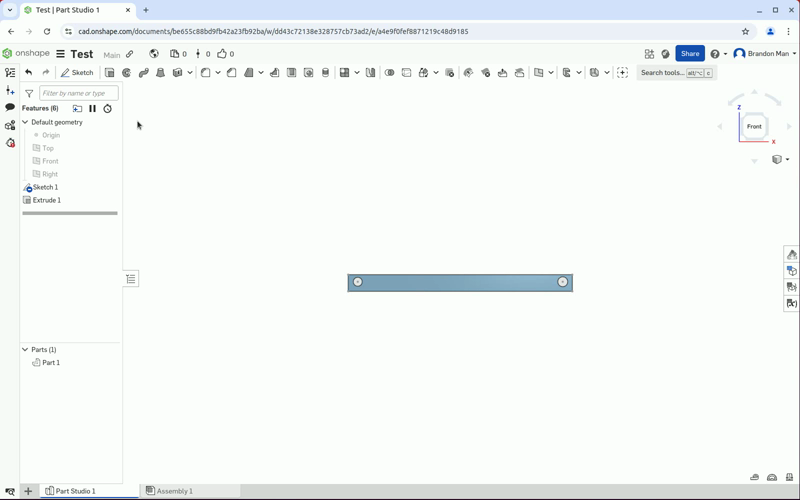
key(shift+h)
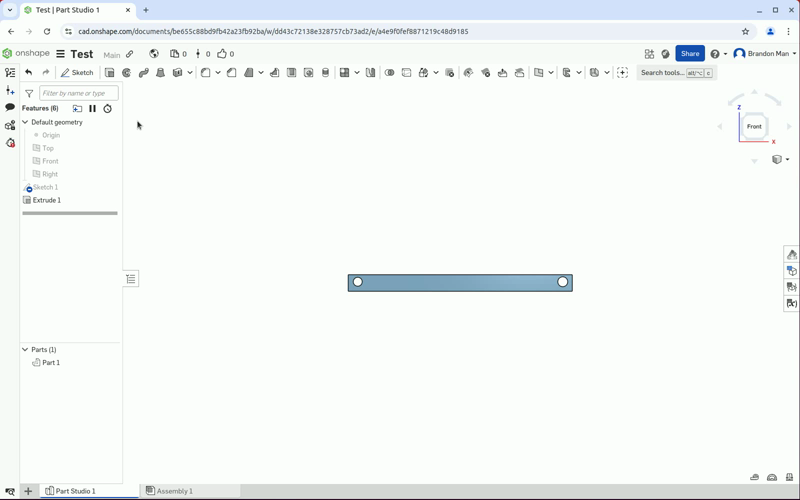
mouse_move(73, 189)
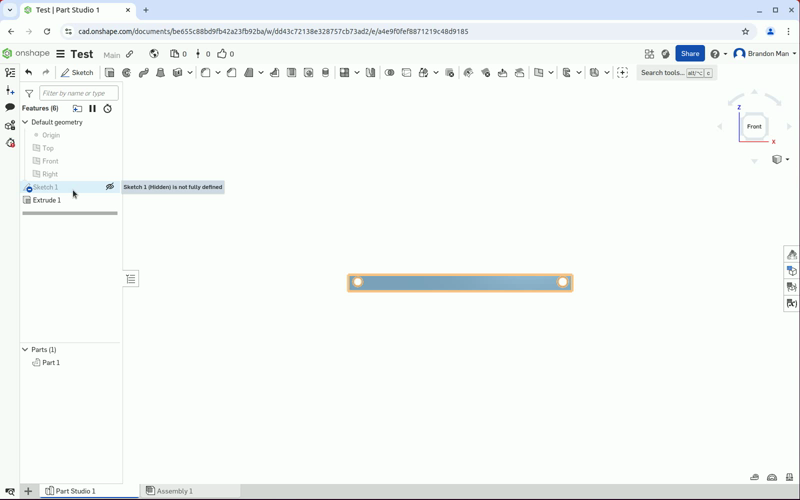
click(73, 189)
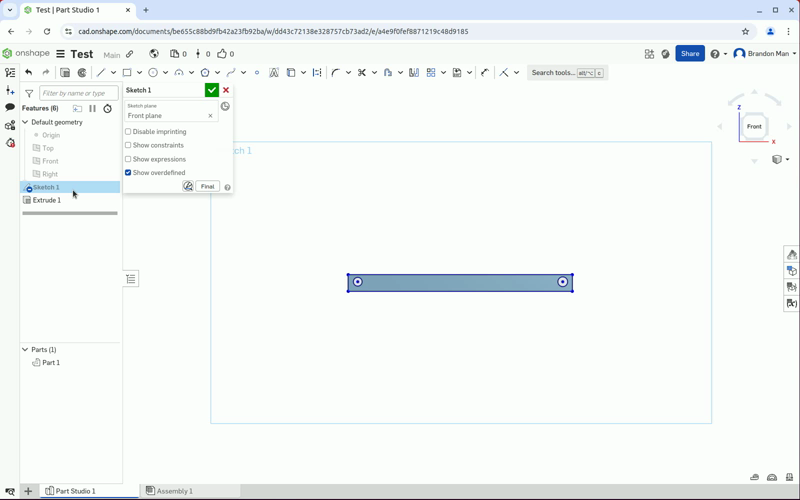
mouse_move(229, 92)
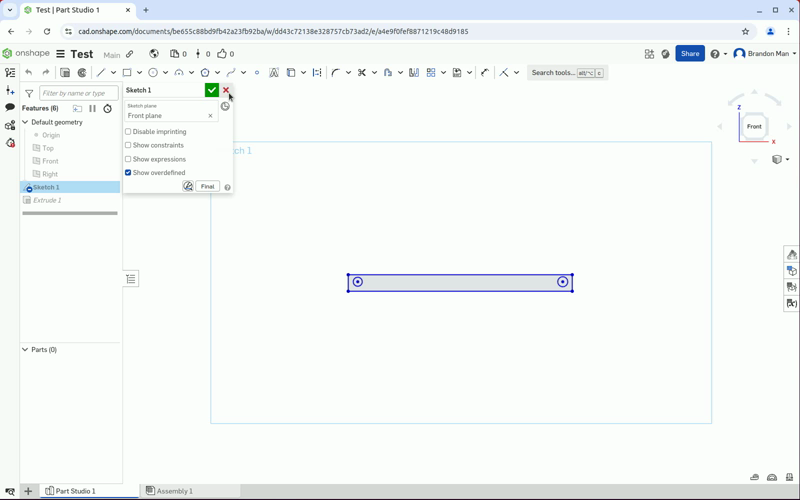
click(229, 92)
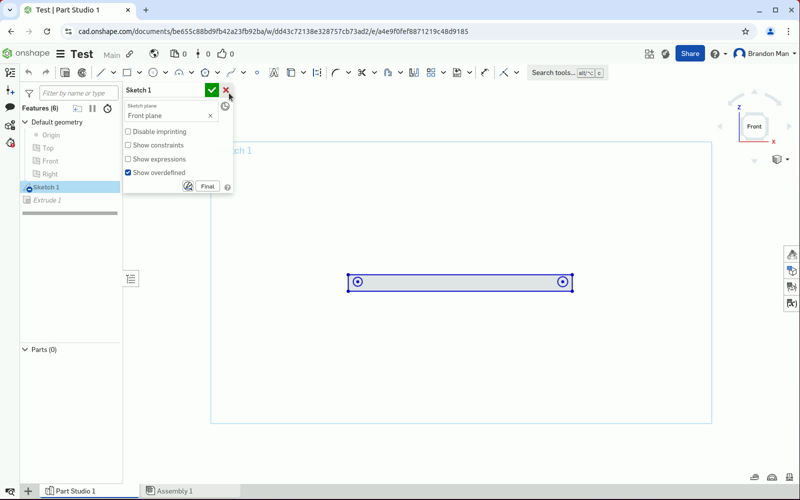
key(shift+s)
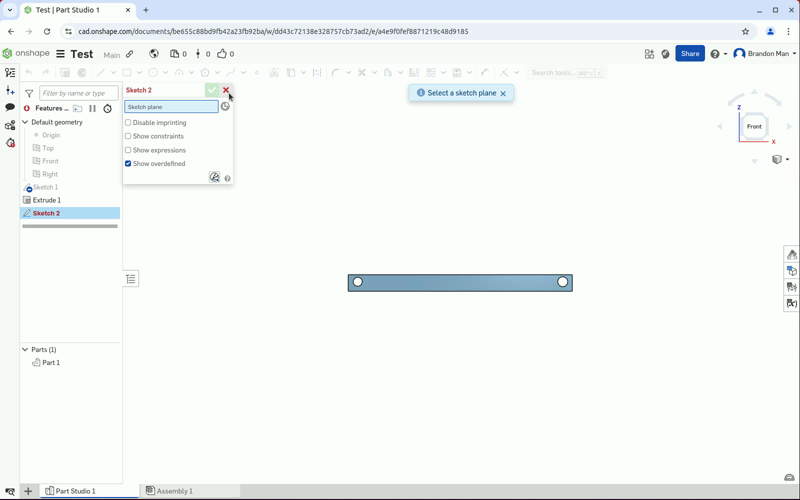
mouse_move(73, 163)
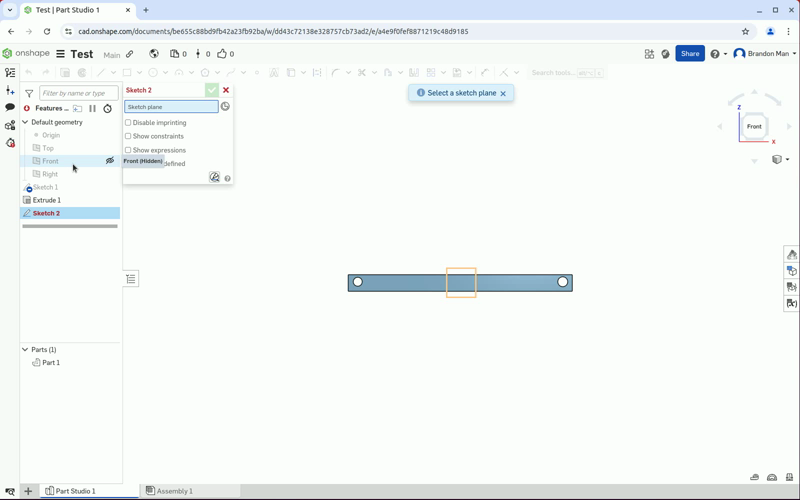
click(73, 163)
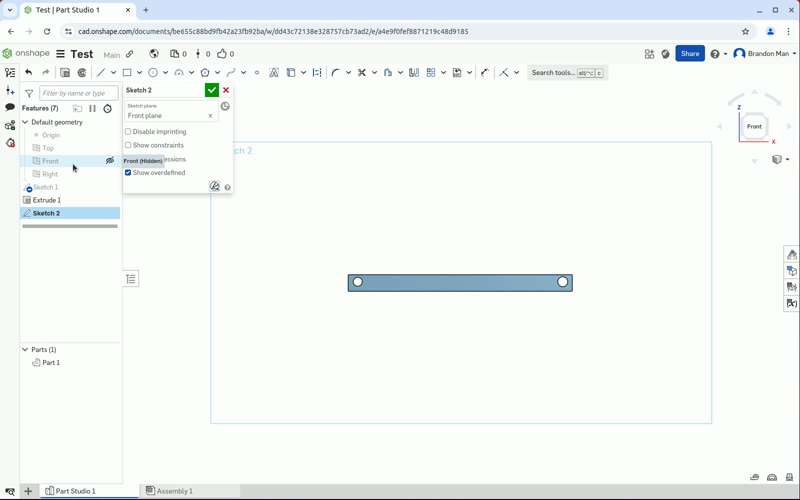
mouse_move(73, 352)
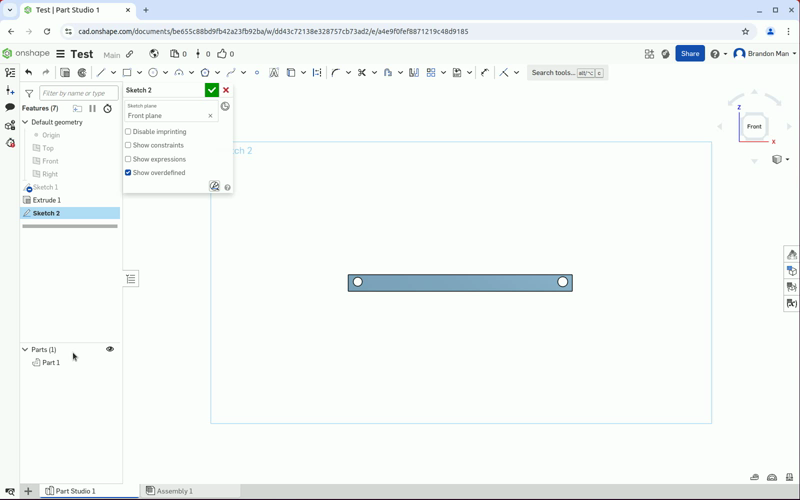
key(y)
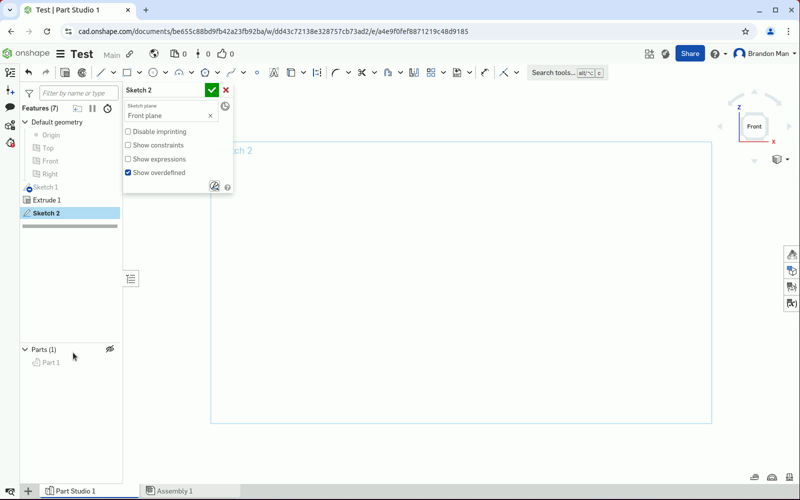
key(l)
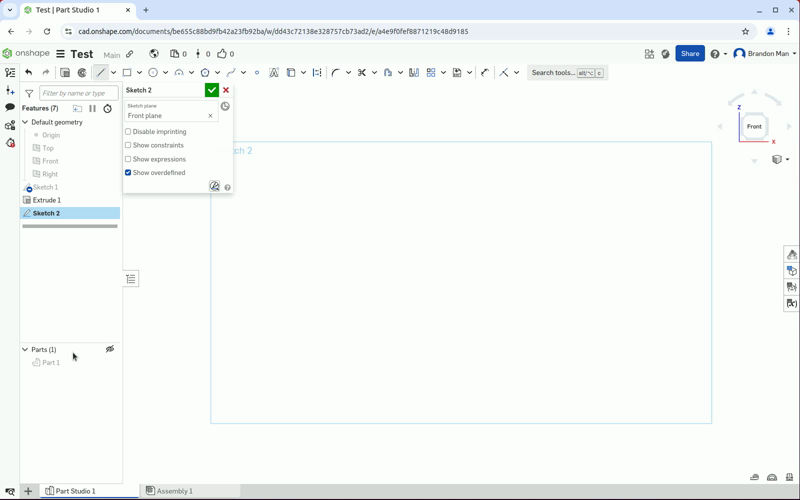
key_down(shift)
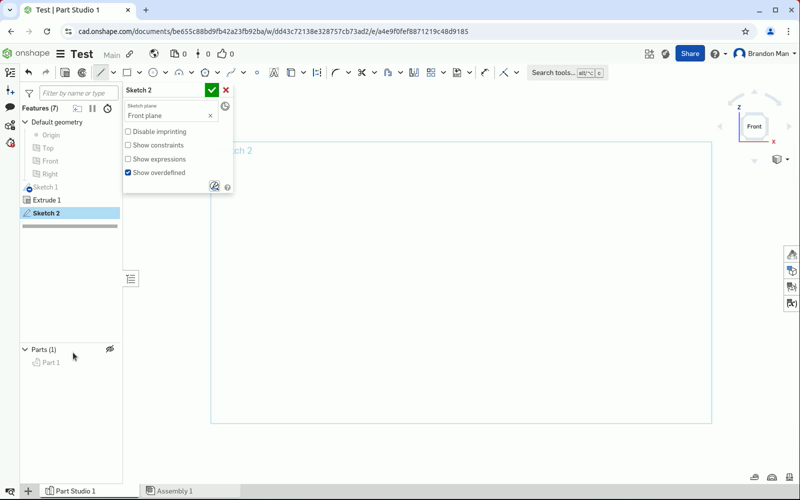
mouse_move(348, 291)
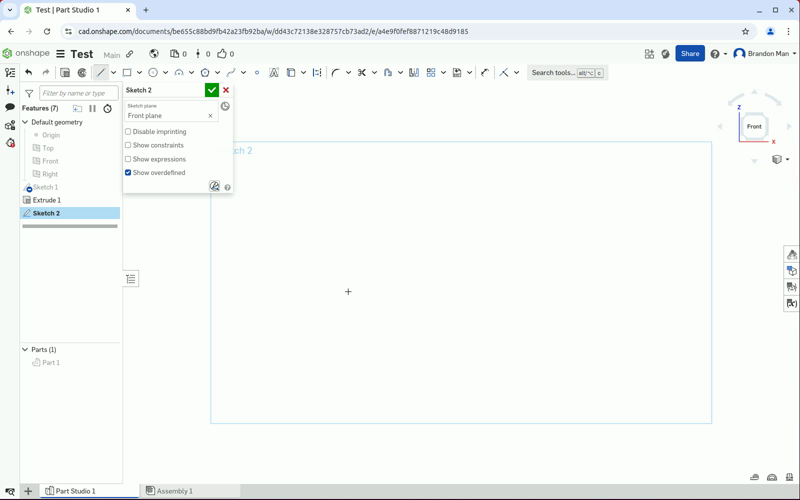
click(348, 291)
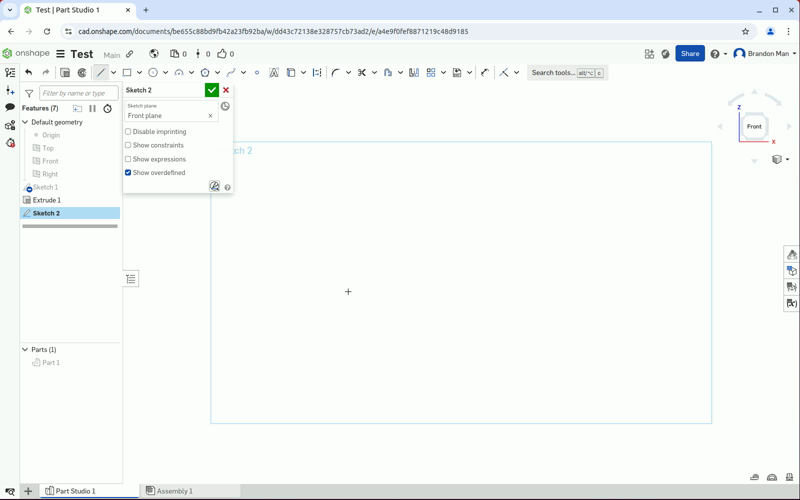
key_up(shift)
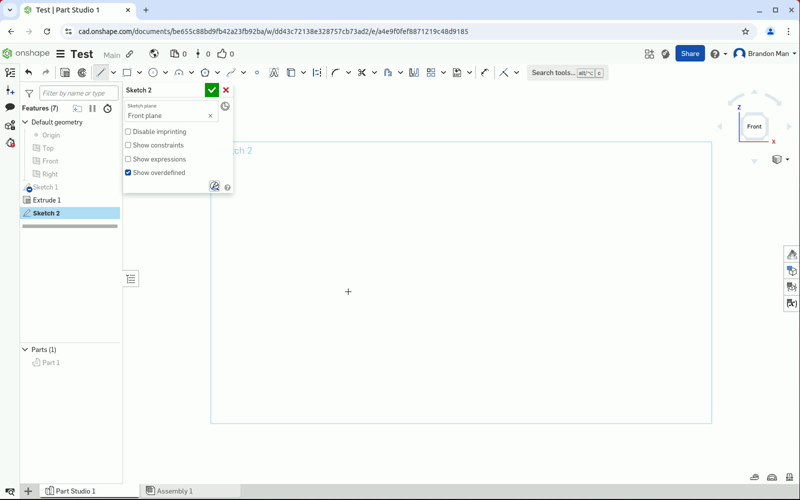
key_down(shift)
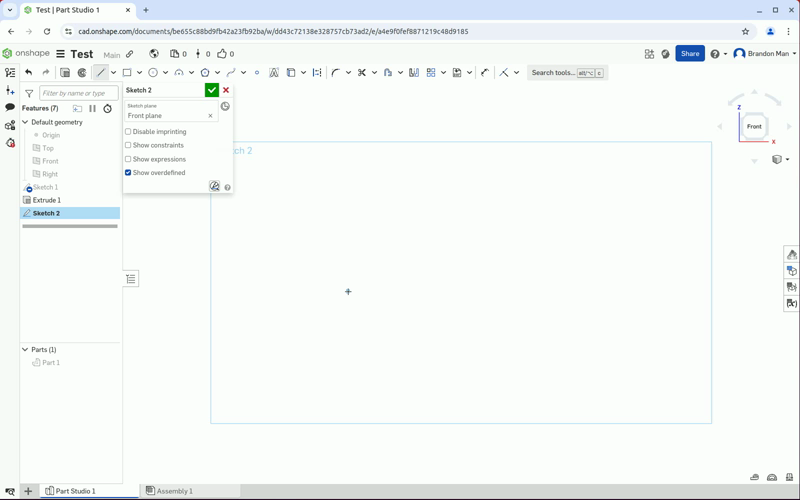
mouse_move(572, 291)
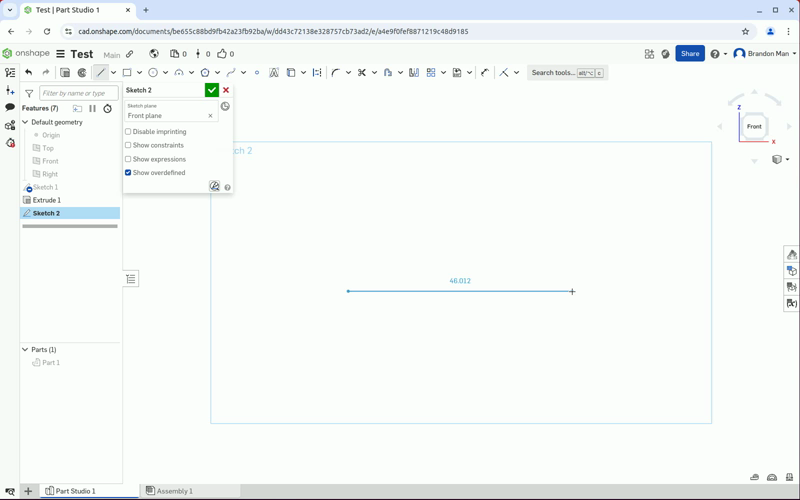
click(572, 291)
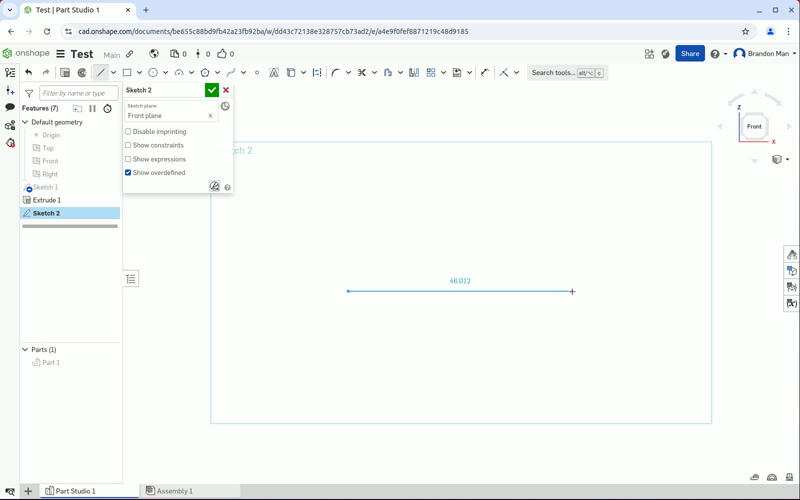
key_up(shift)
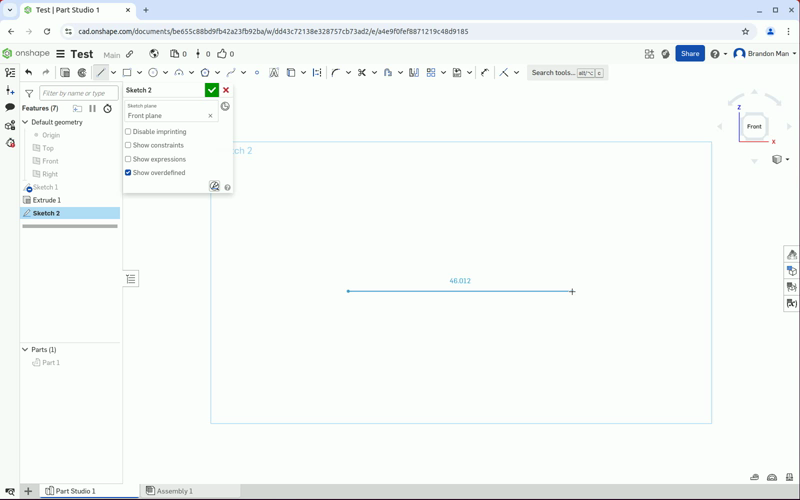
key_down(shift)
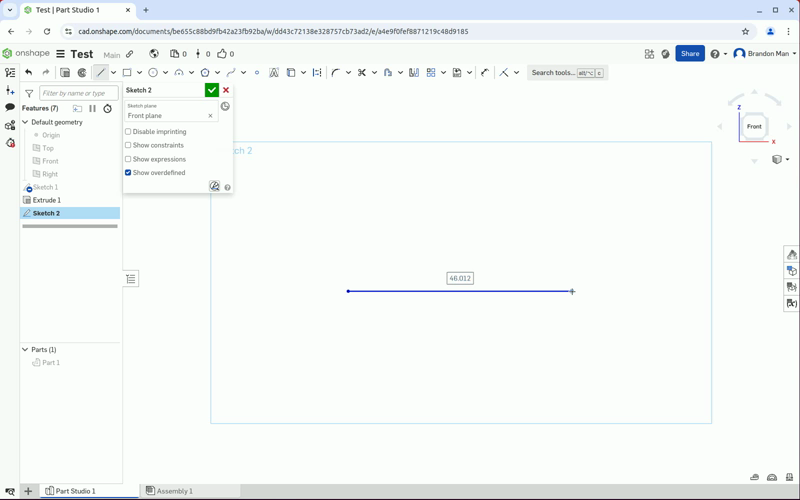
mouse_move(589, 291)
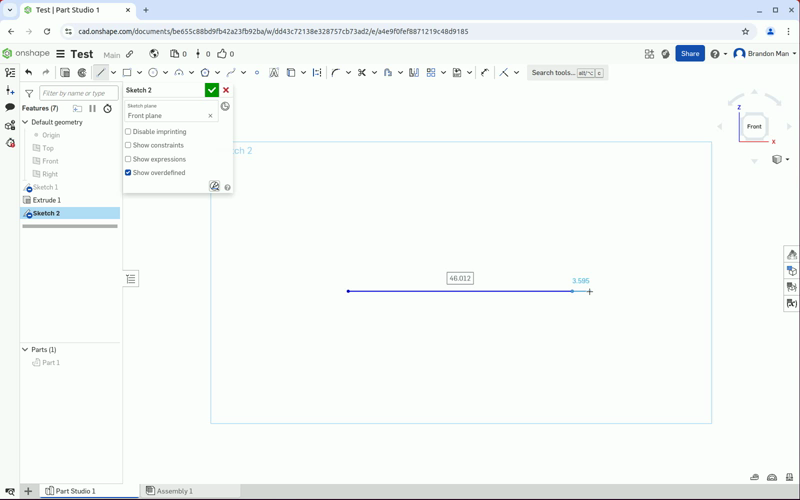
mouse_move(572, 274)
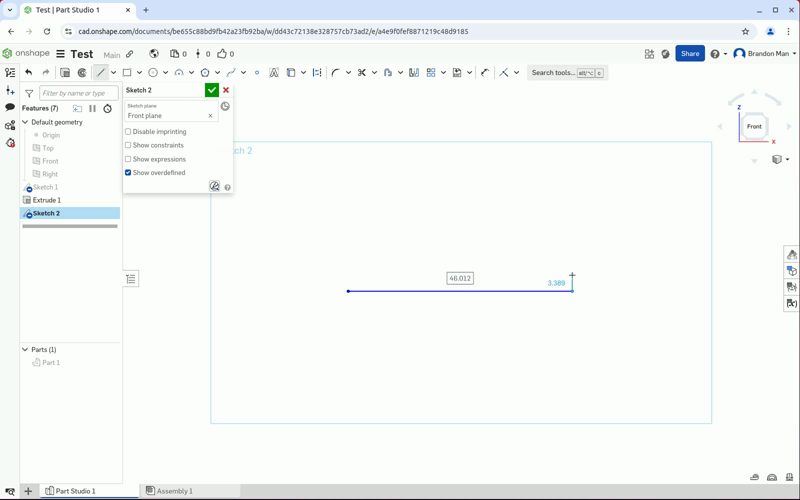
click(572, 274)
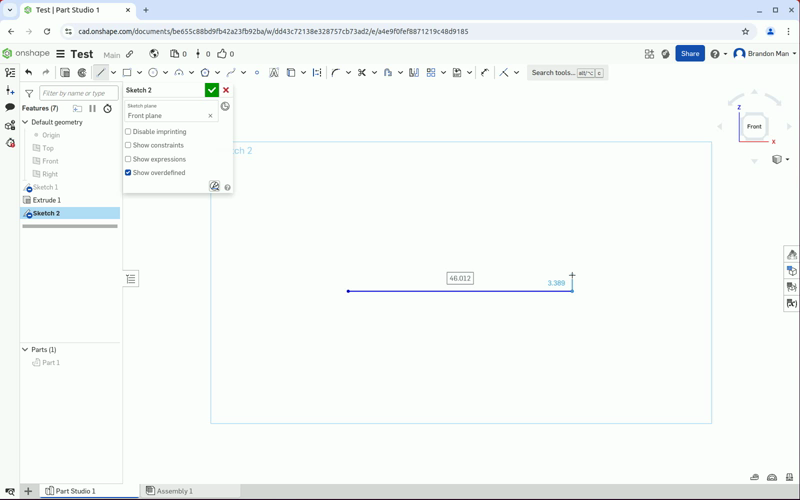
key_up(shift)
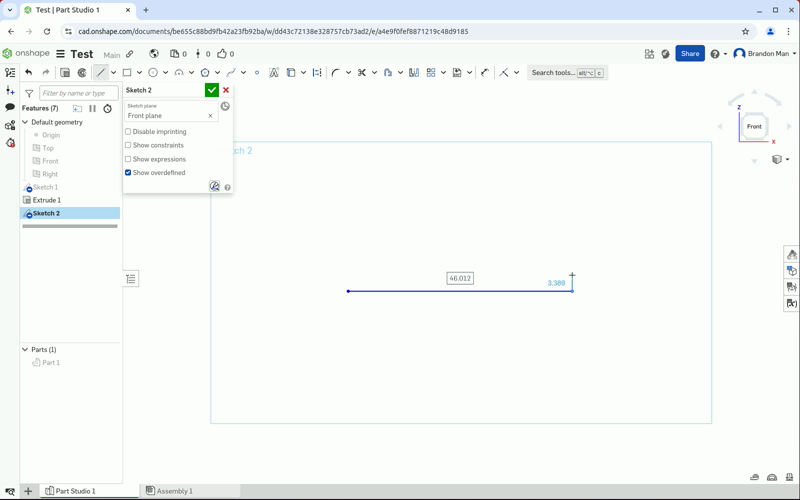
key_down(shift)
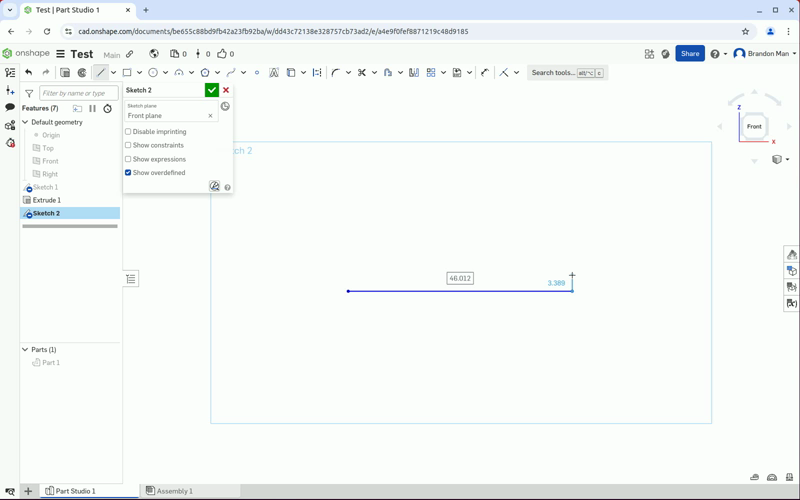
mouse_move(348, 274)
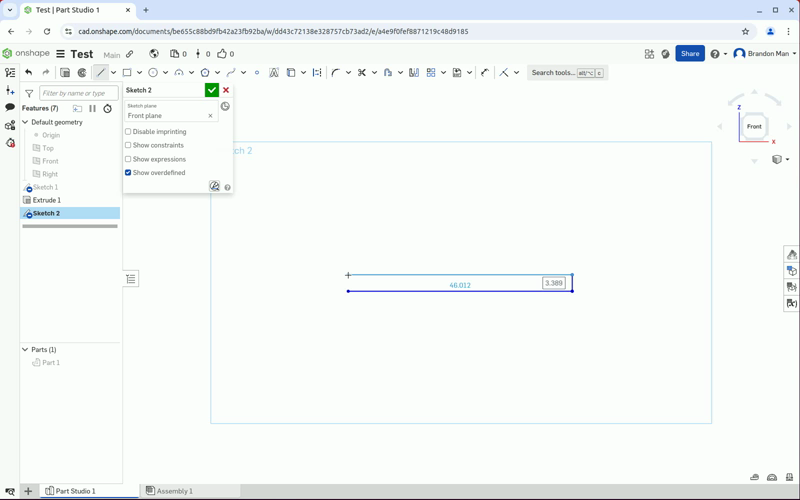
click(348, 274)
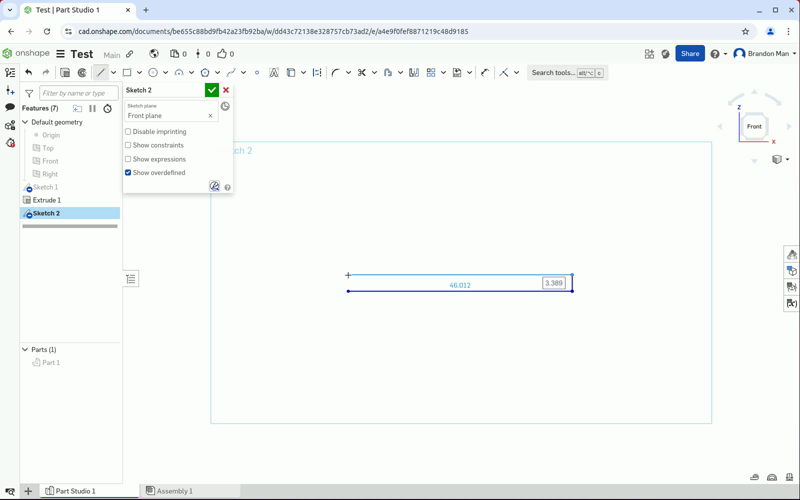
key_up(shift)
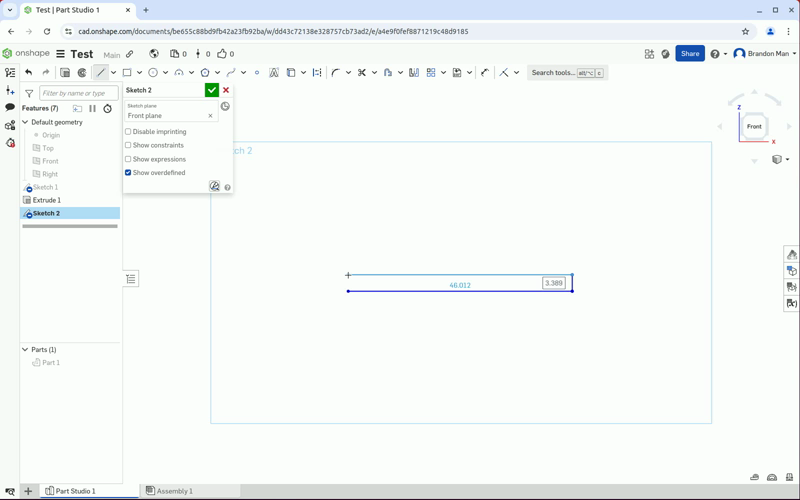
mouse_move(378, 274)
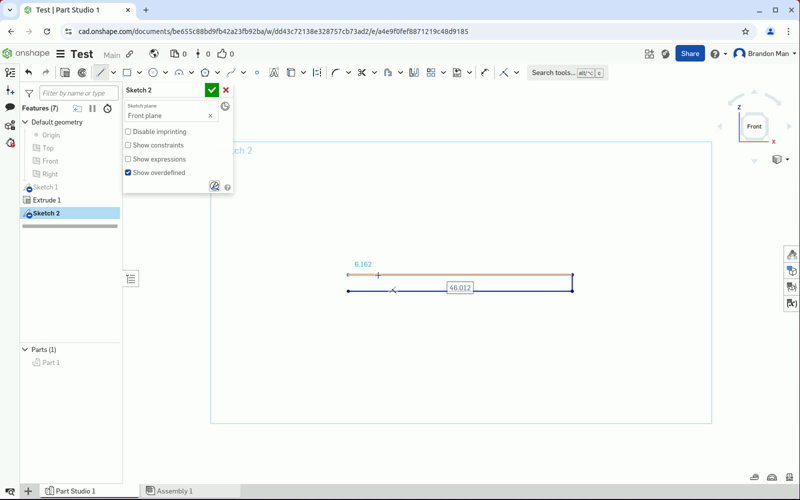
key_down(shift)
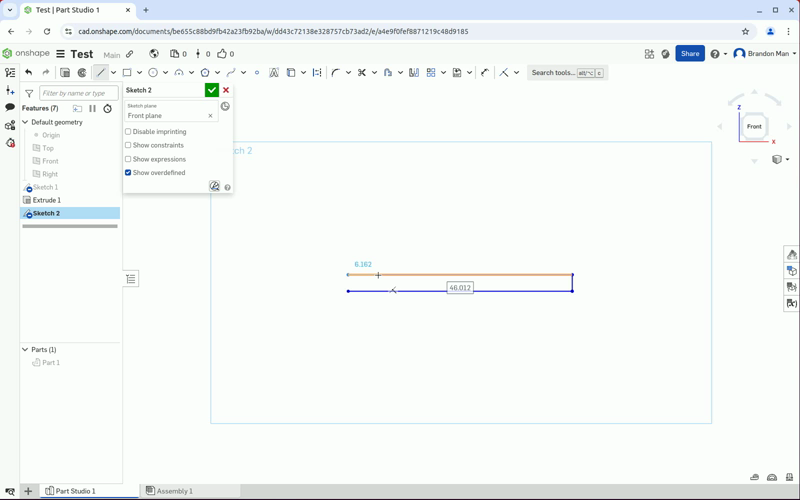
mouse_move(348, 291)
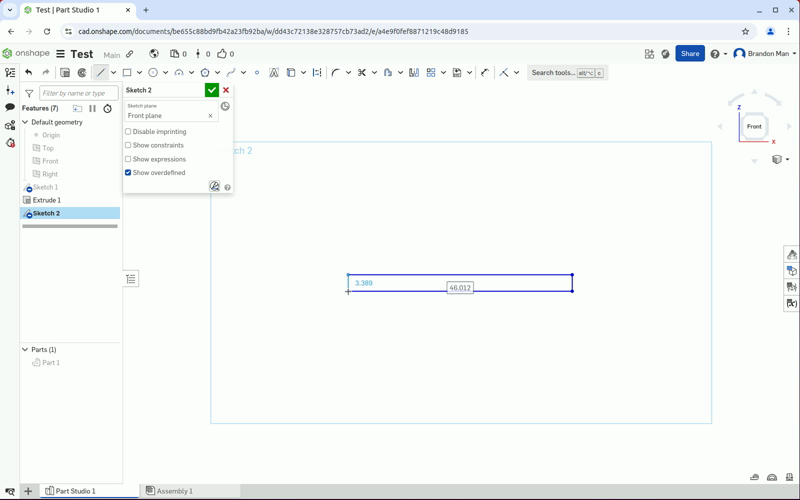
key_up(shift)
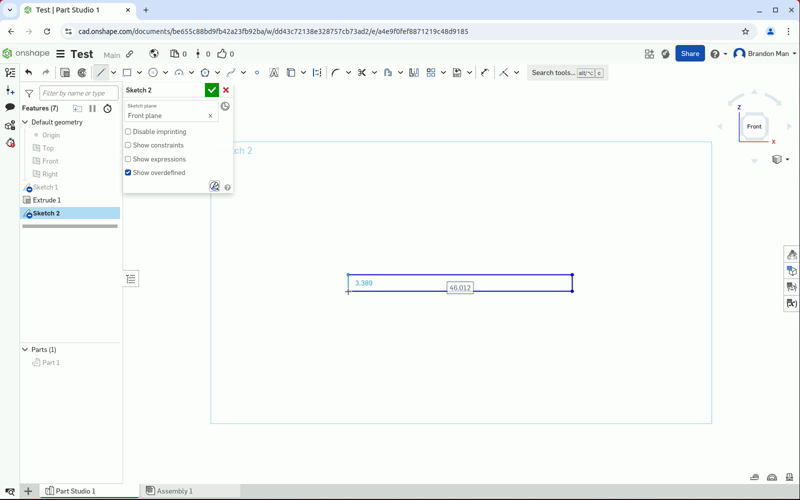
click(348, 291)
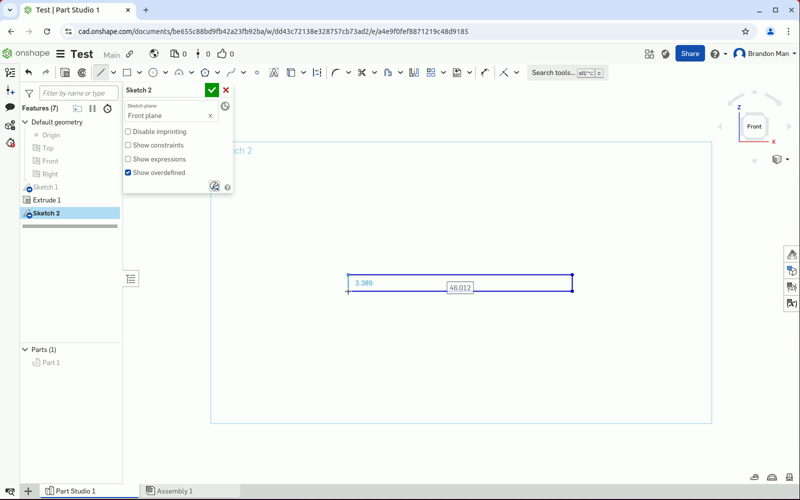
key(esc)
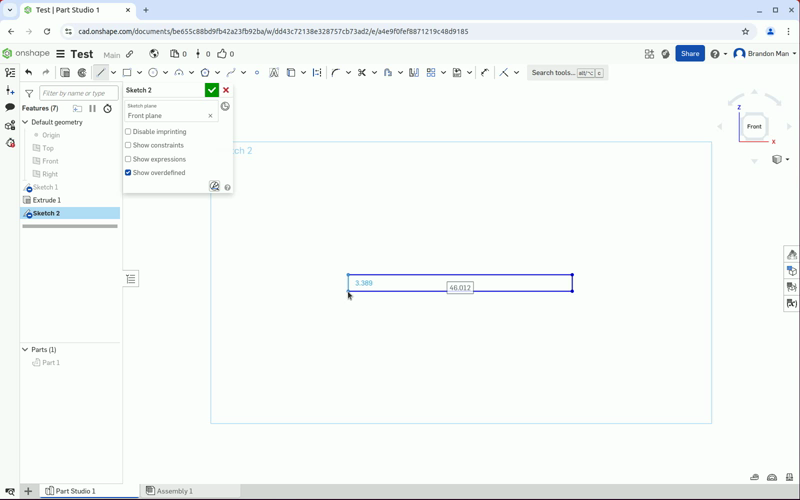
key(c)
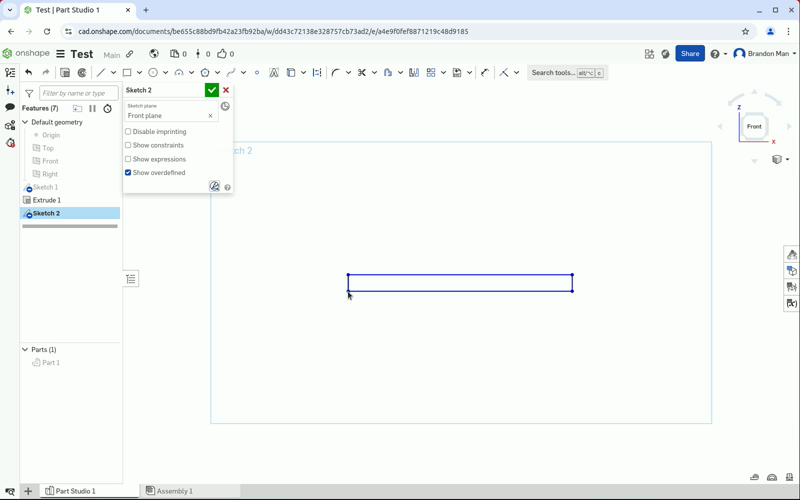
key_down(shift)
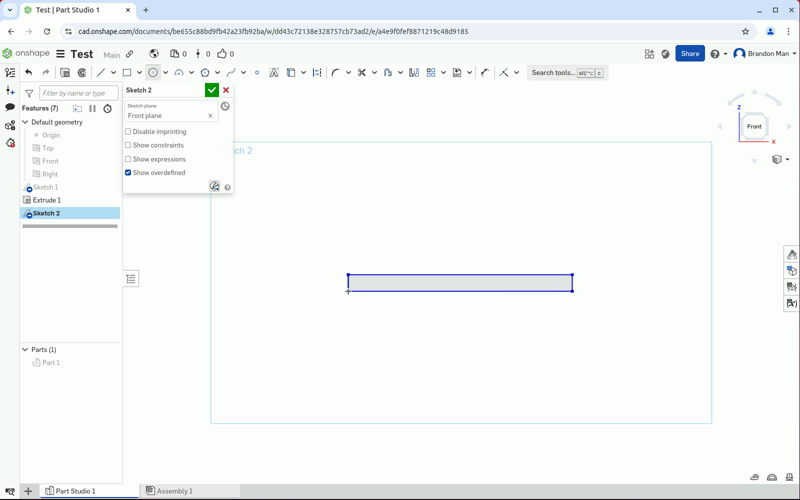
mouse_move(357, 281)
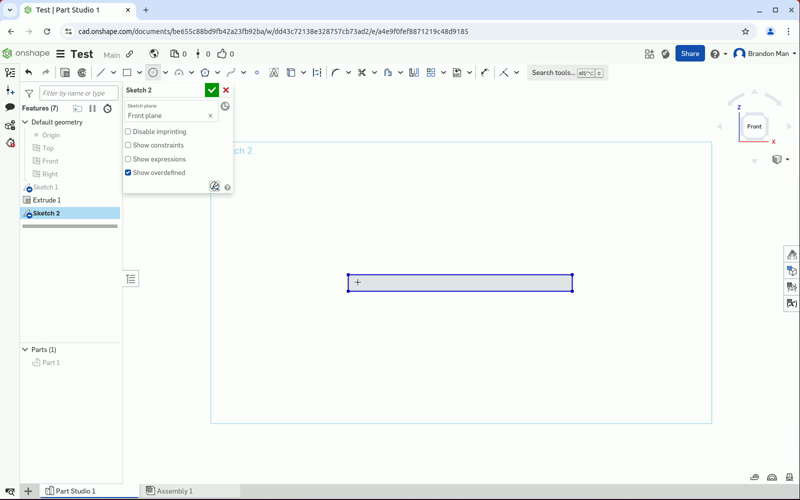
click(357, 281)
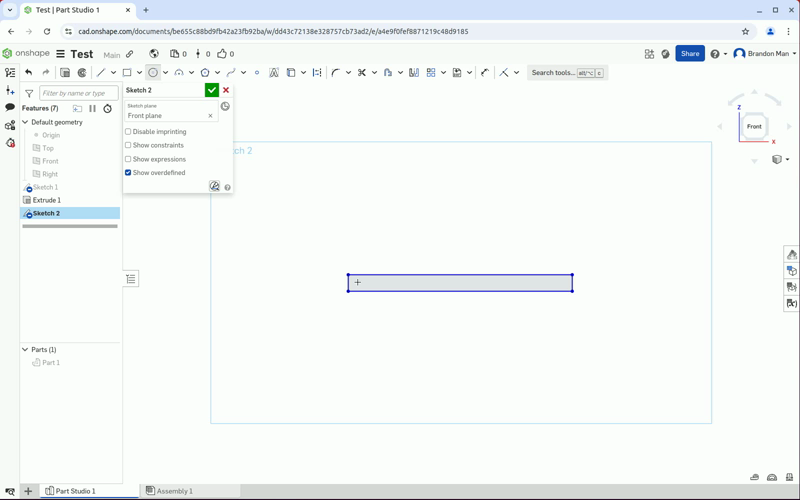
key_up(shift)
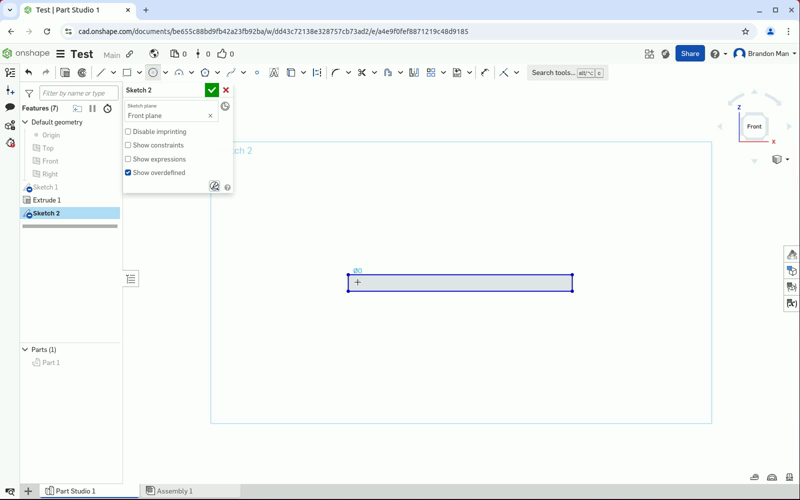
mouse_move(362, 281)
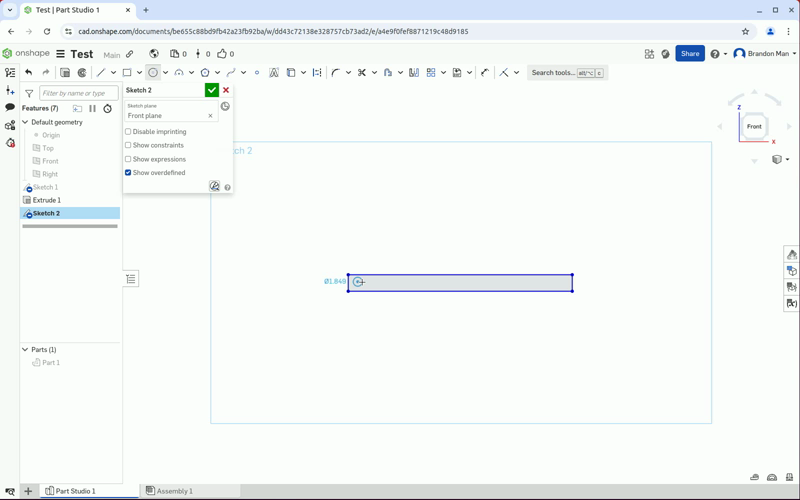
click(362, 281)
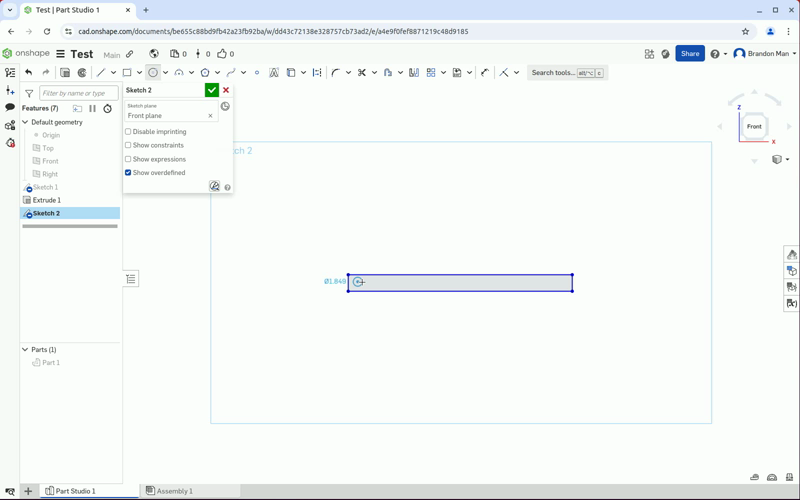
key(esc)
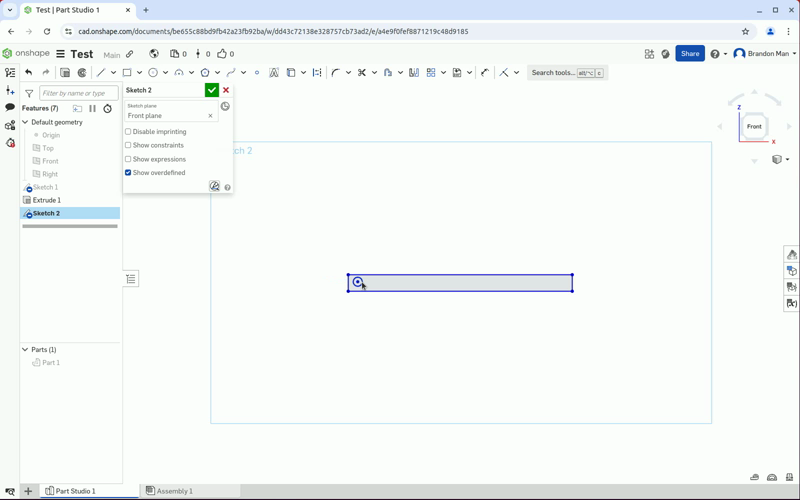
key(c)
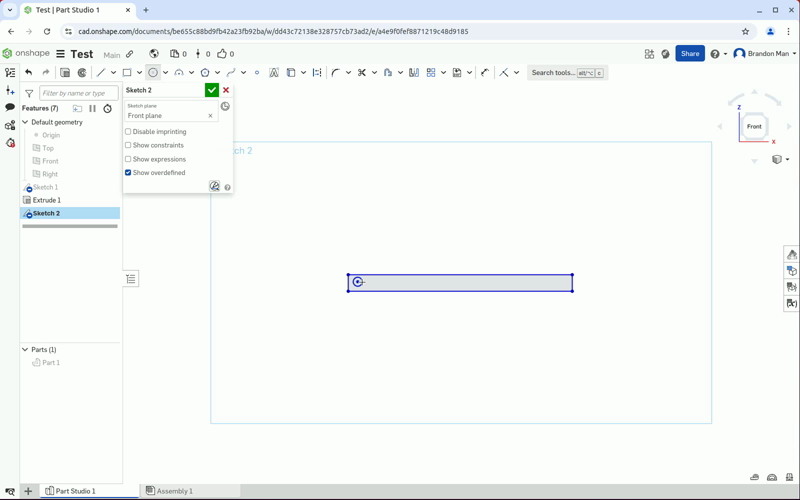
key_down(shift)
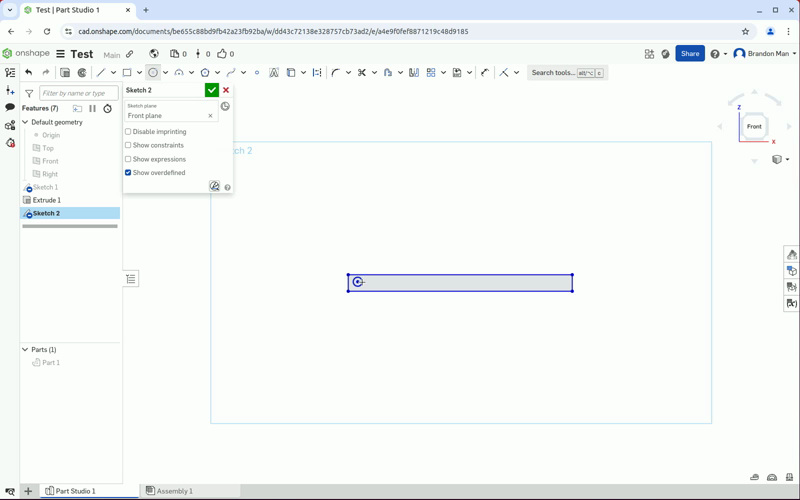
mouse_move(562, 281)
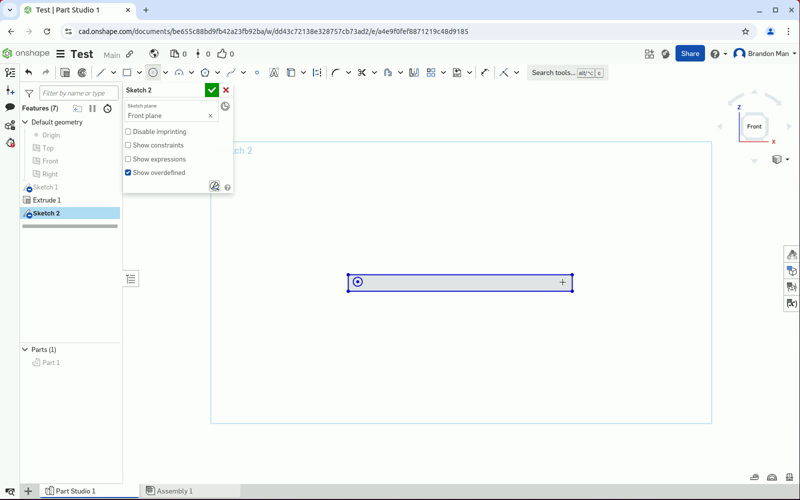
click(562, 281)
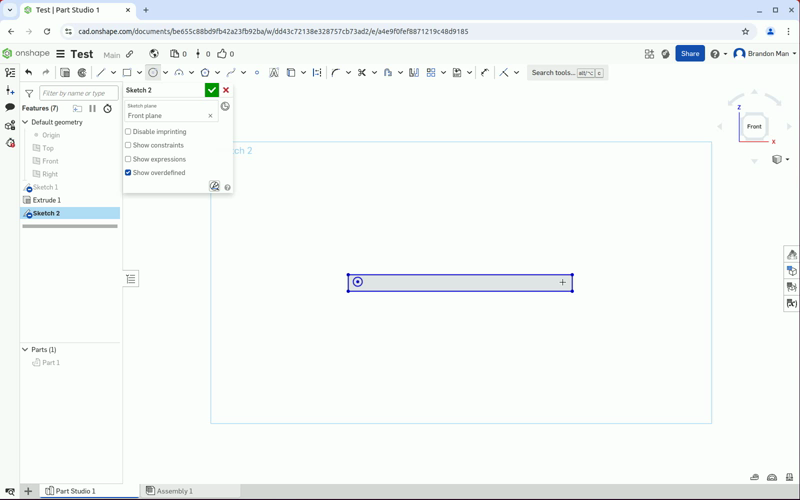
key_up(shift)
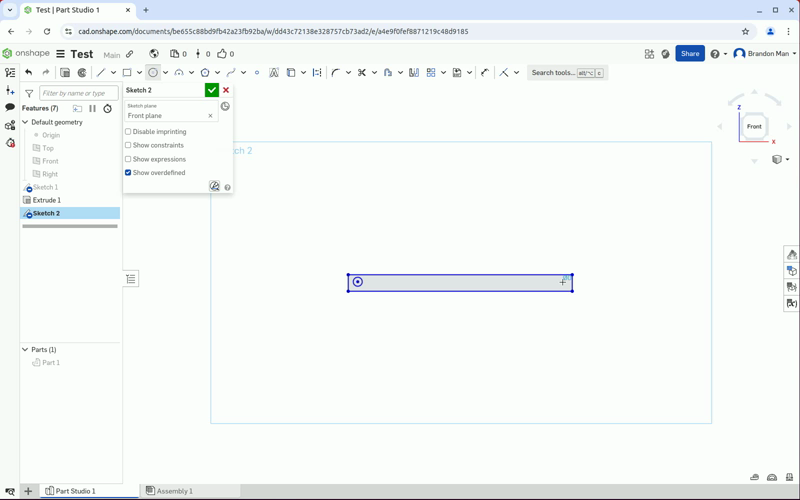
mouse_move(567, 281)
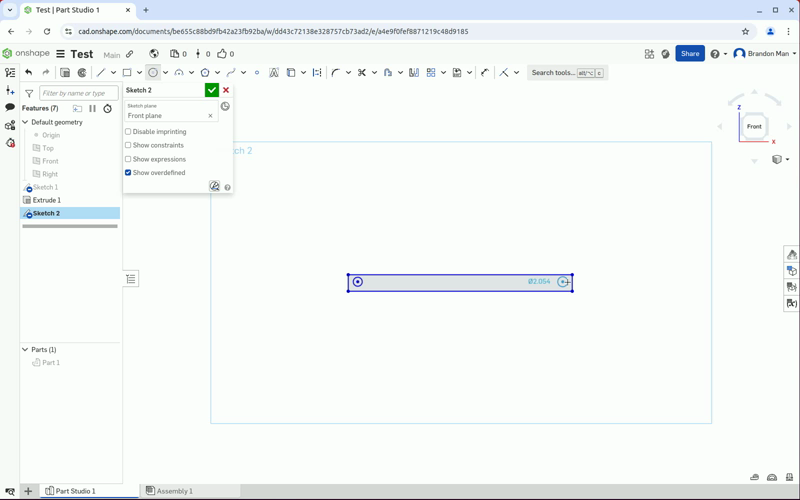
click(567, 281)
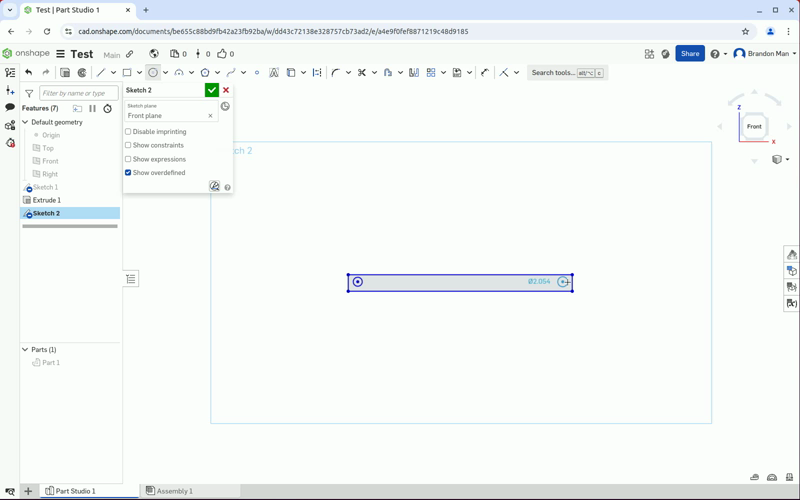
key(esc)
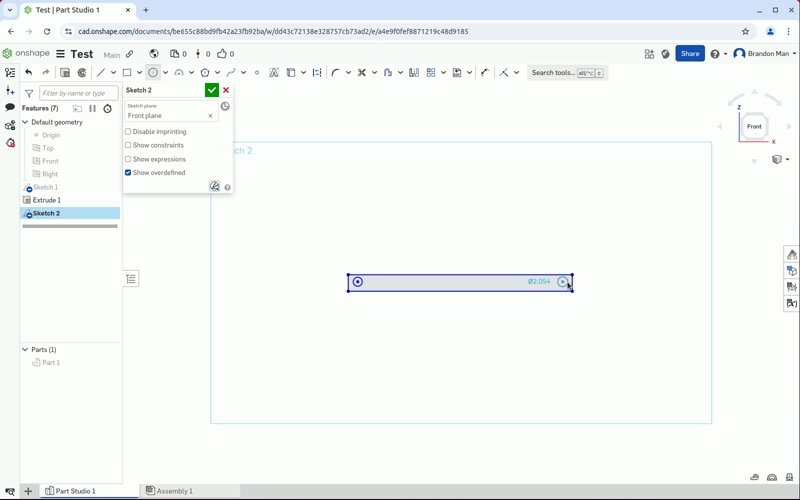
mouse_move(510, 287)
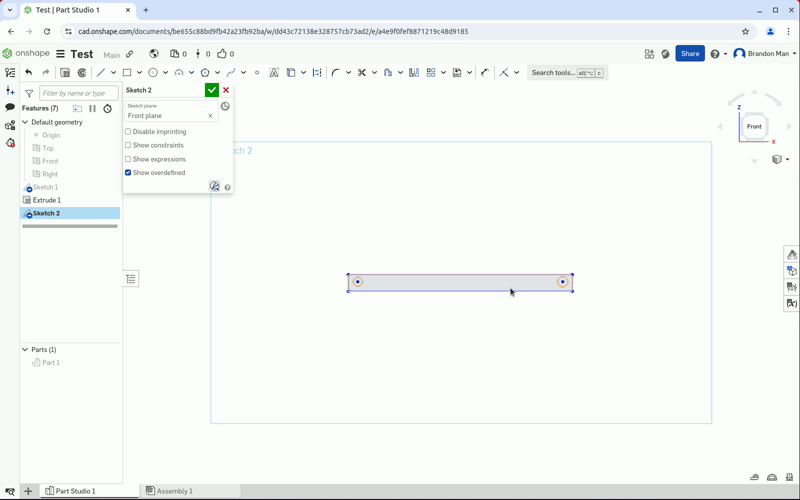
click(510, 287)
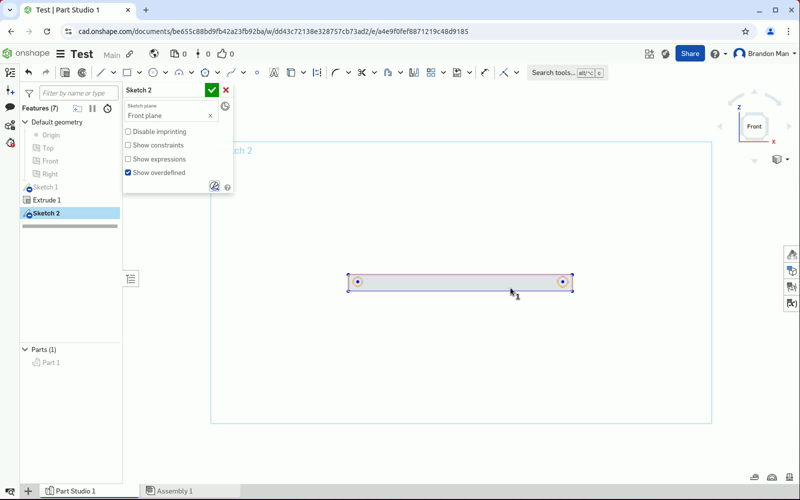
mouse_move(73, 352)
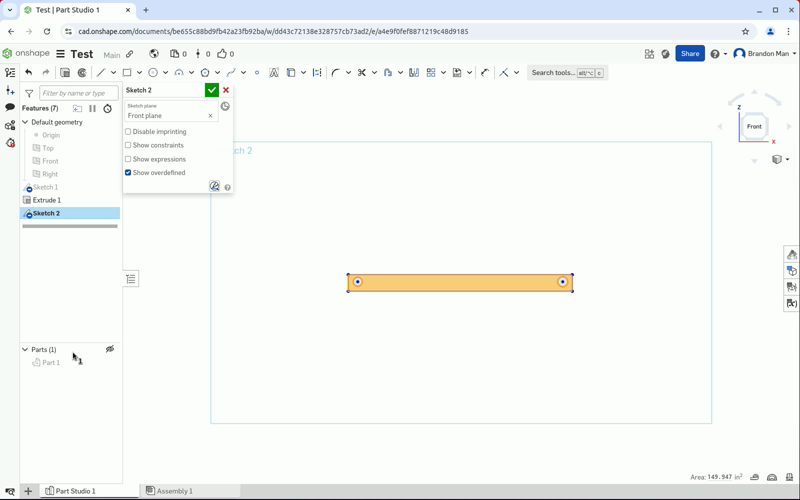
key(shift+y)
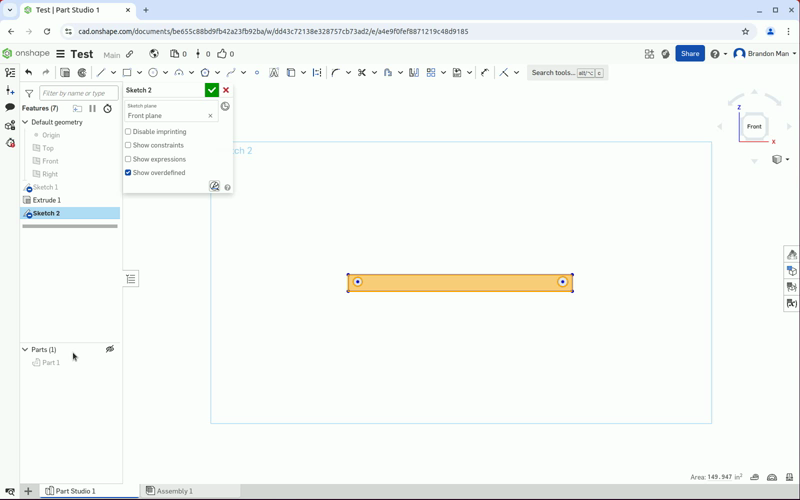
key(shift+e)
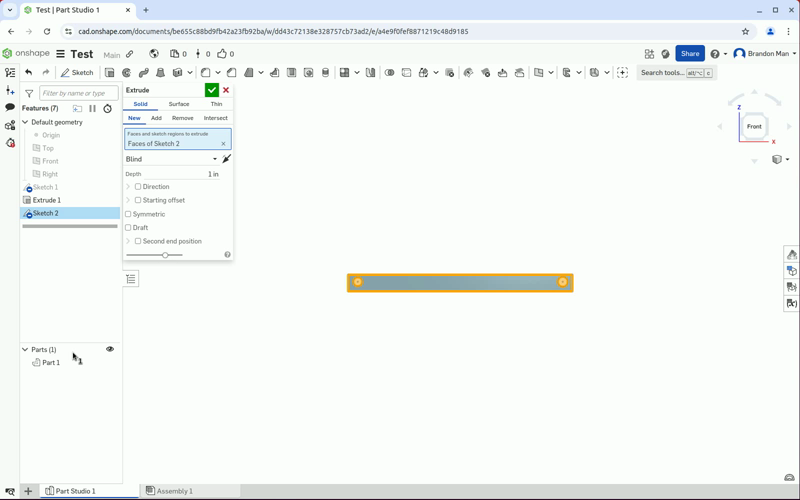
mouse_move(143, 106)
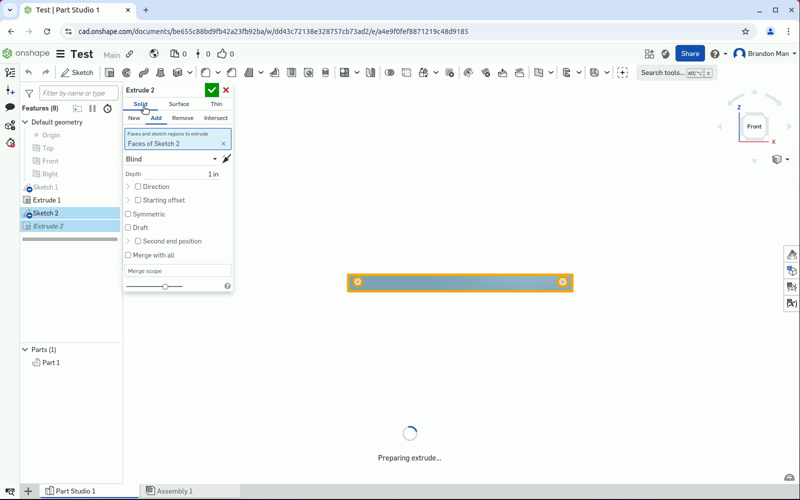
click(143, 106)
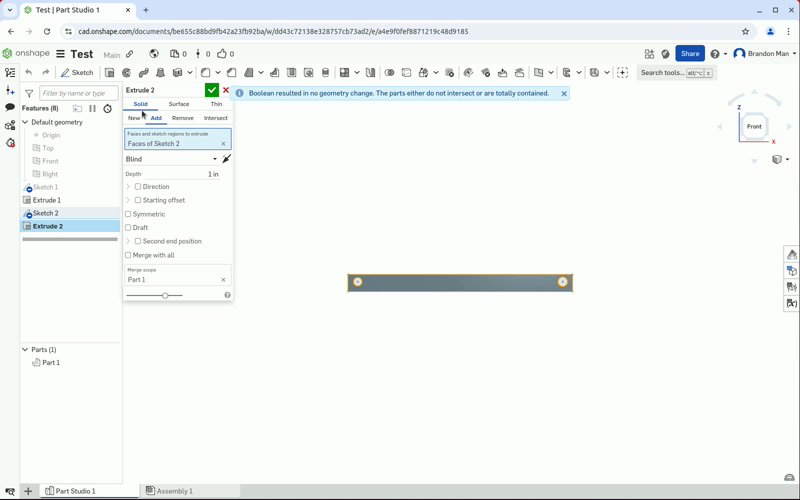
mouse_move(137, 120)
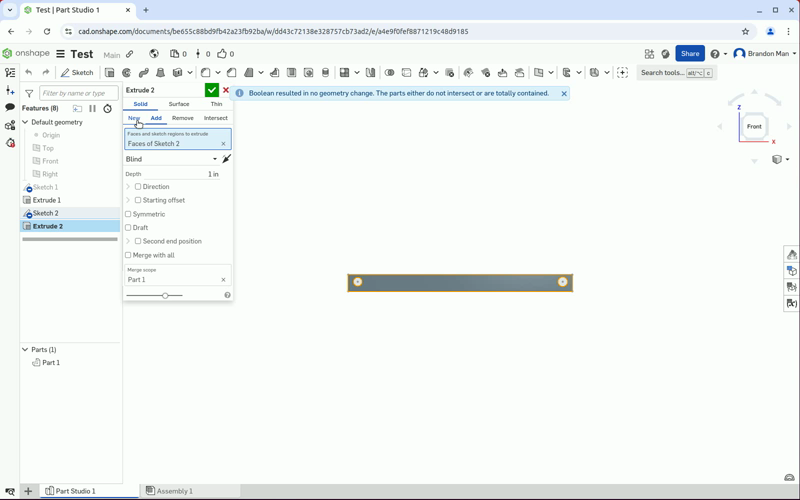
click(137, 120)
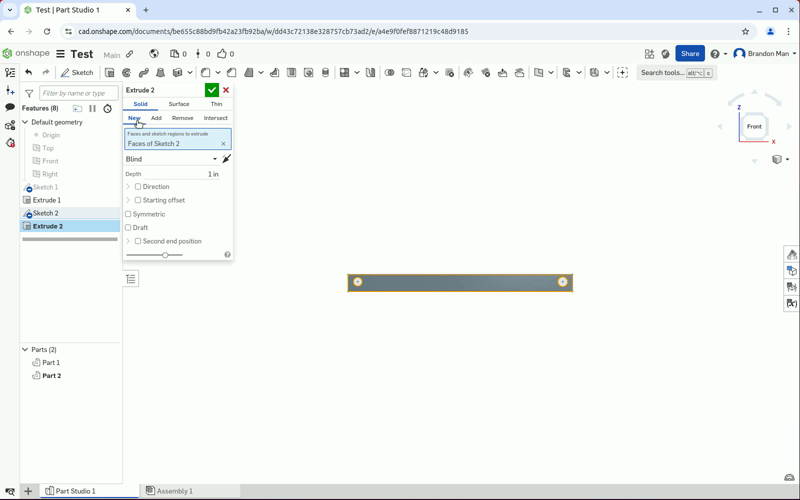
key(tab, 4)
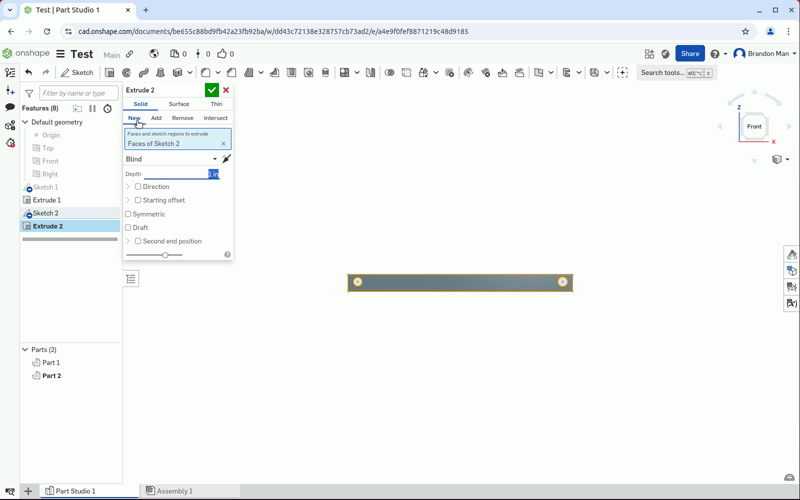
text(1.444)
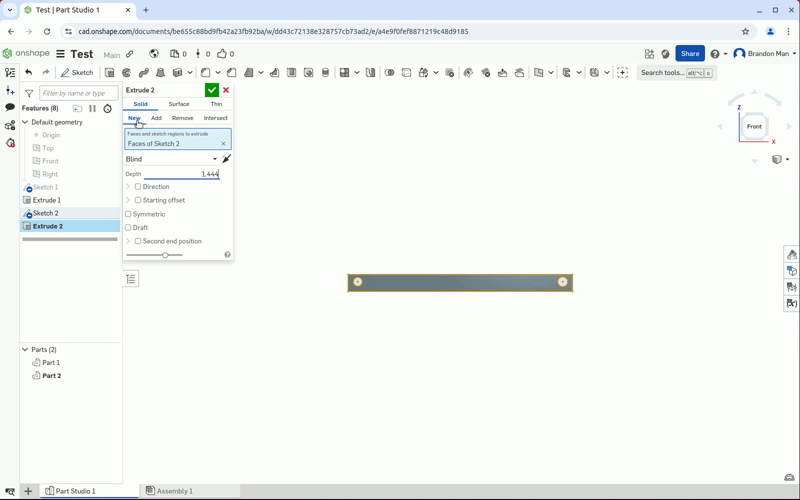
key(enter)
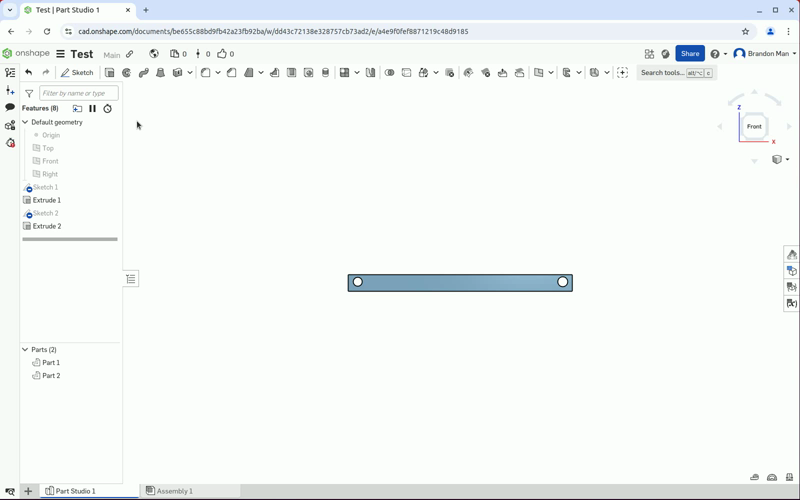
key(shift+h)
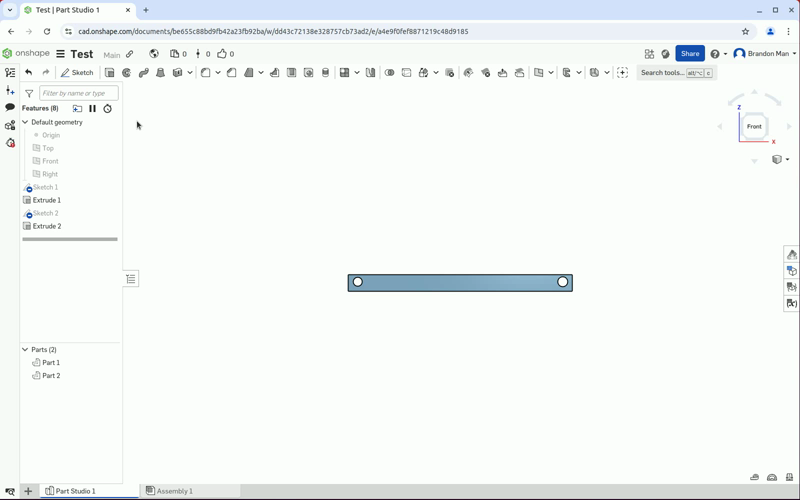
key(shift+h)
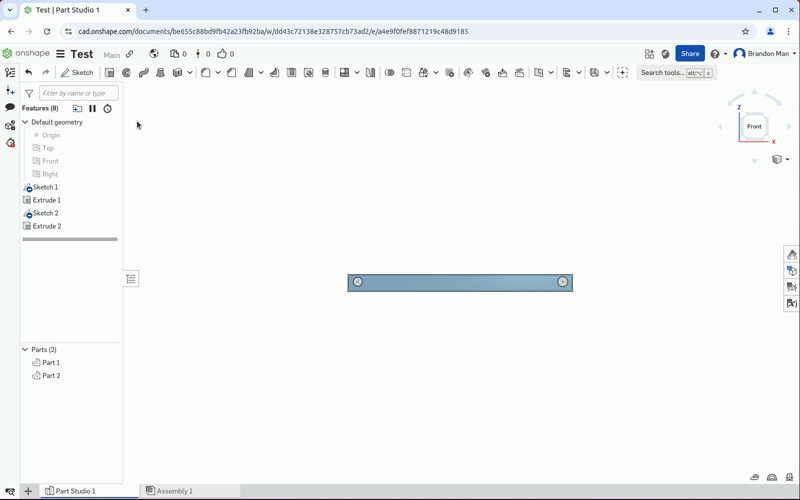
key(shift+7)
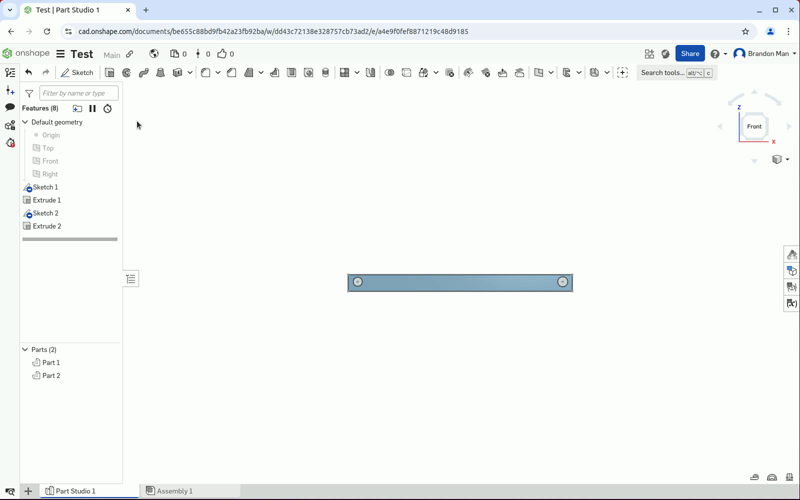
key(left, 2)
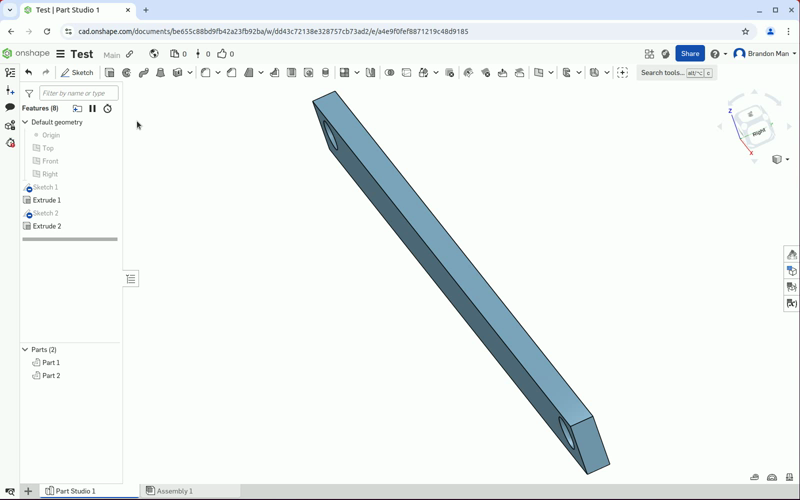
key(down, 2)
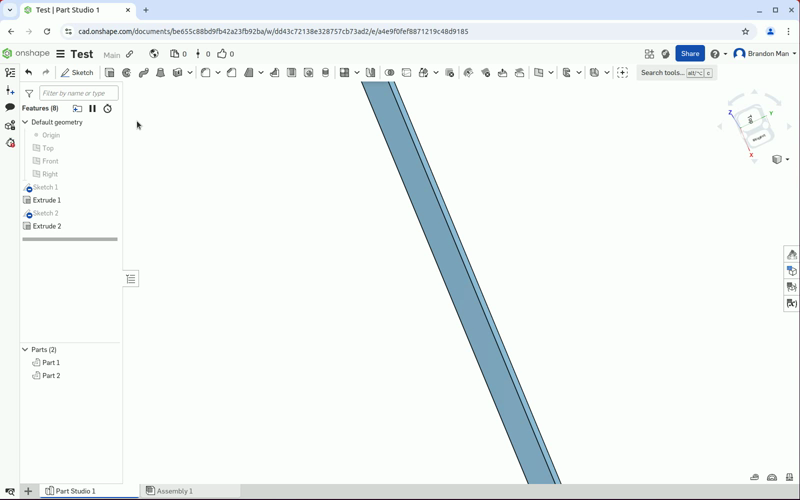
key(up, 2)
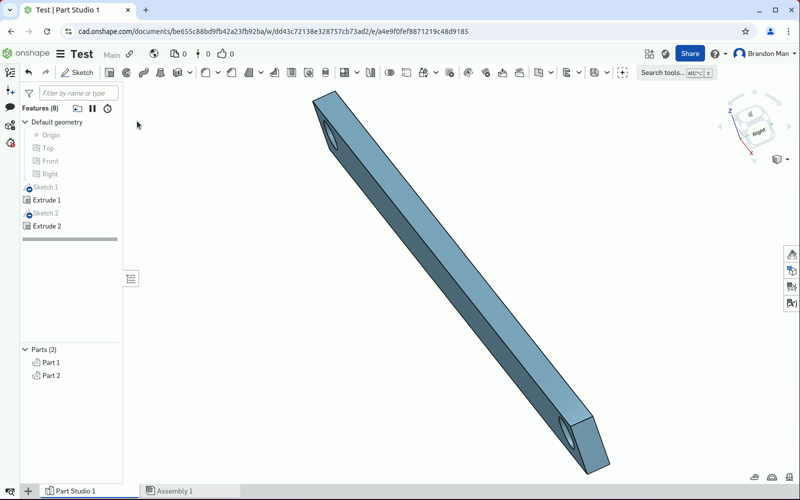
key(right, 2)
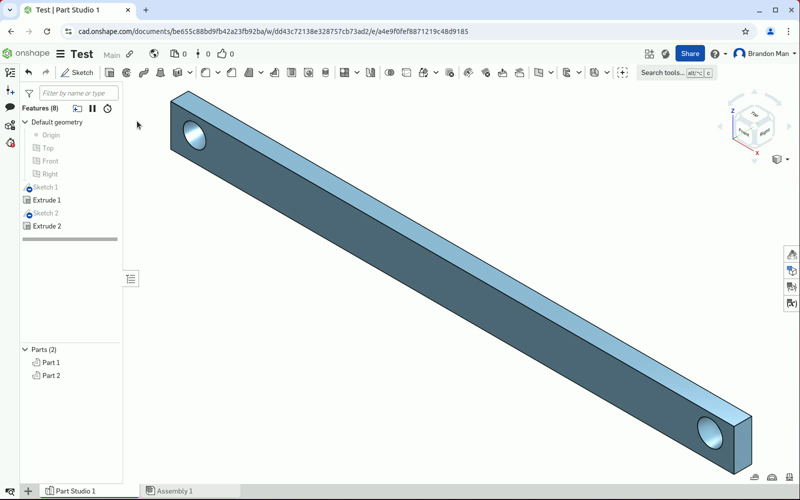
mouse_move(73, 189)
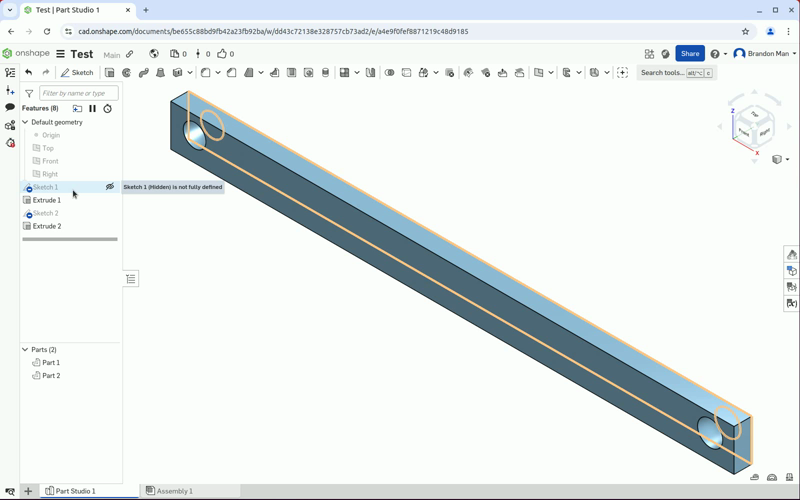
click(73, 189)